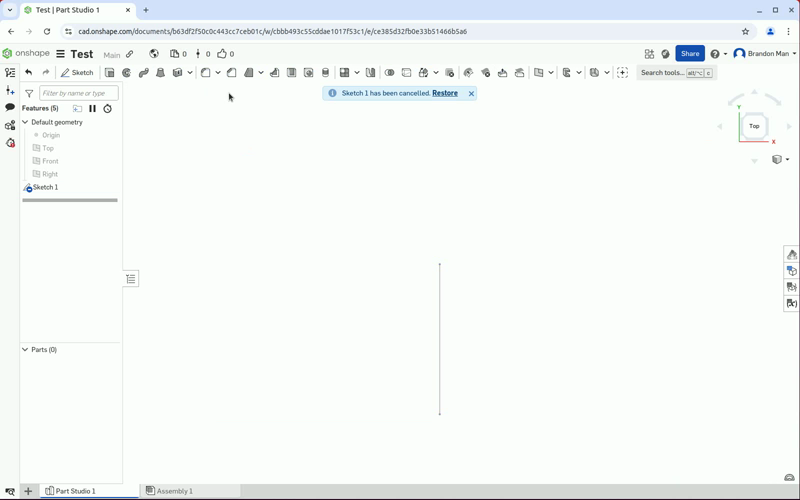
key(shift+h)
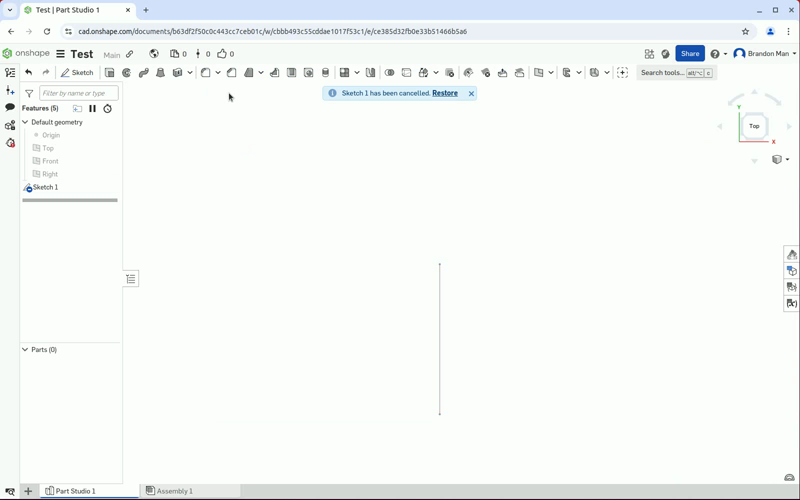
key(shift+s)
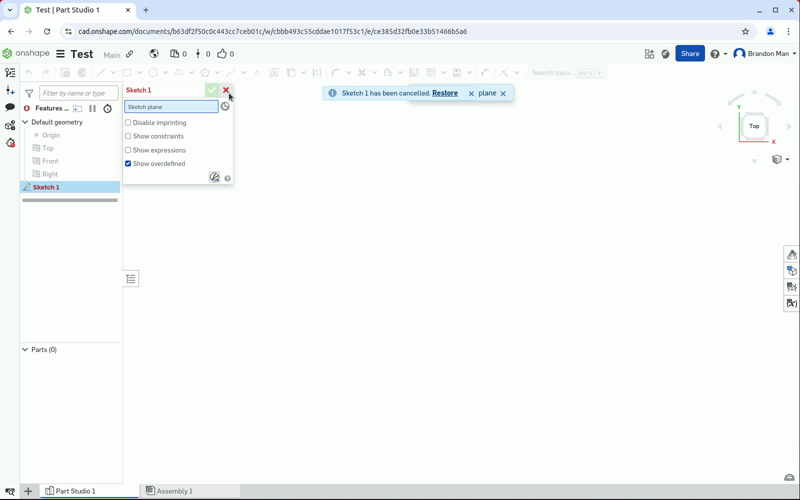
mouse_move(73, 150)
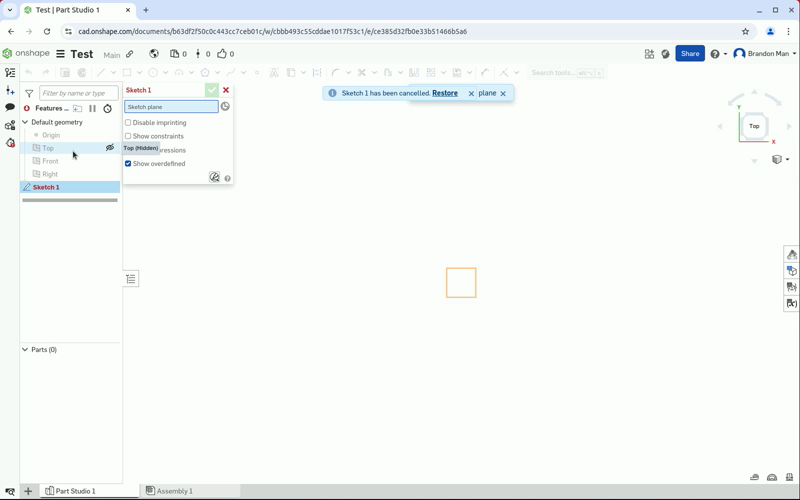
click(73, 150)
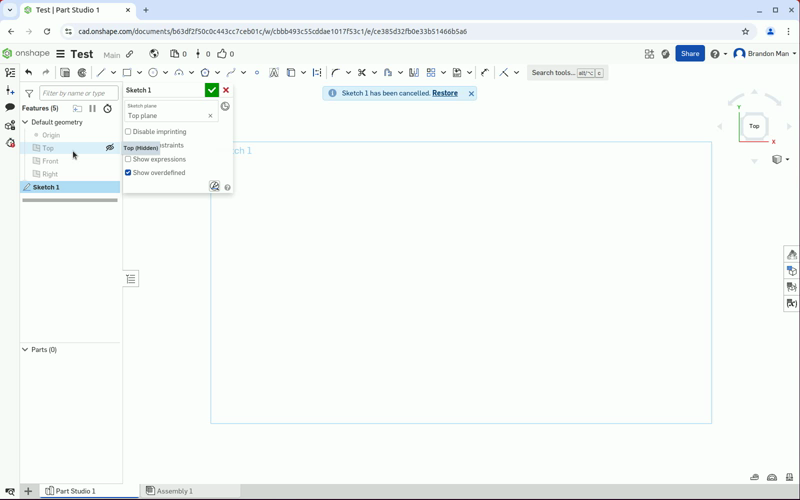
mouse_move(73, 352)
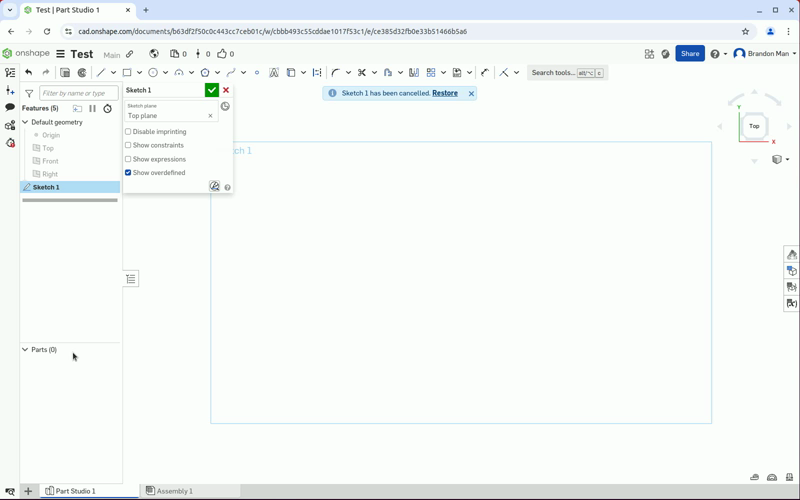
key(y)
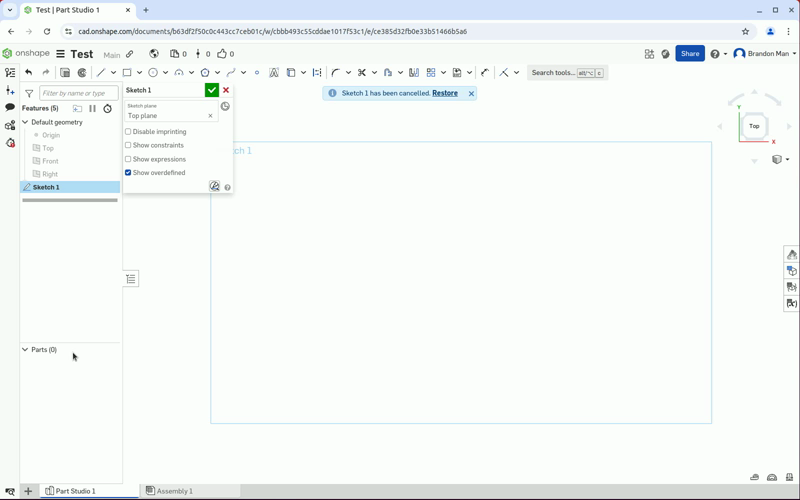
key(l)
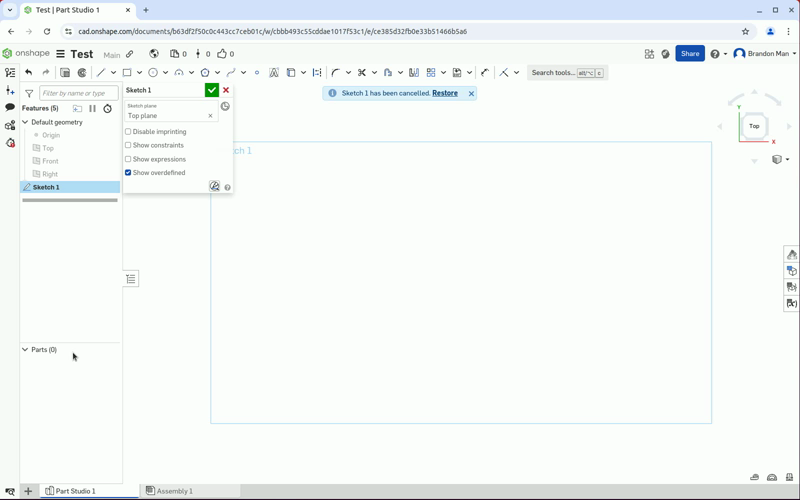
key_down(shift)
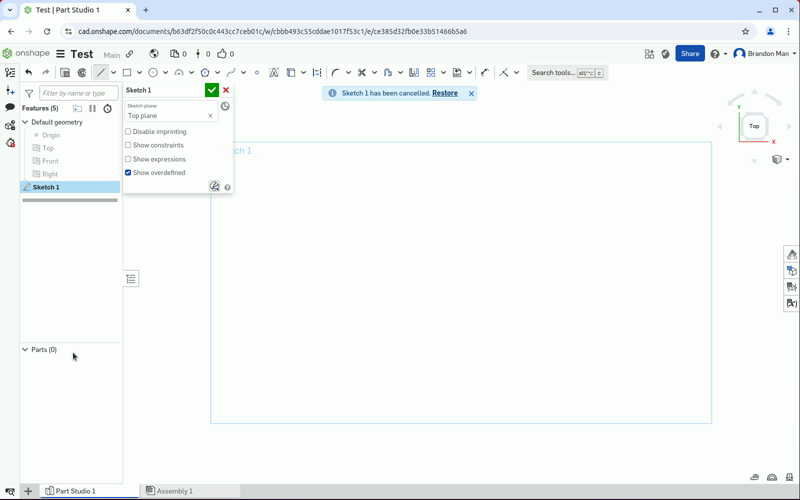
mouse_move(392, 351)
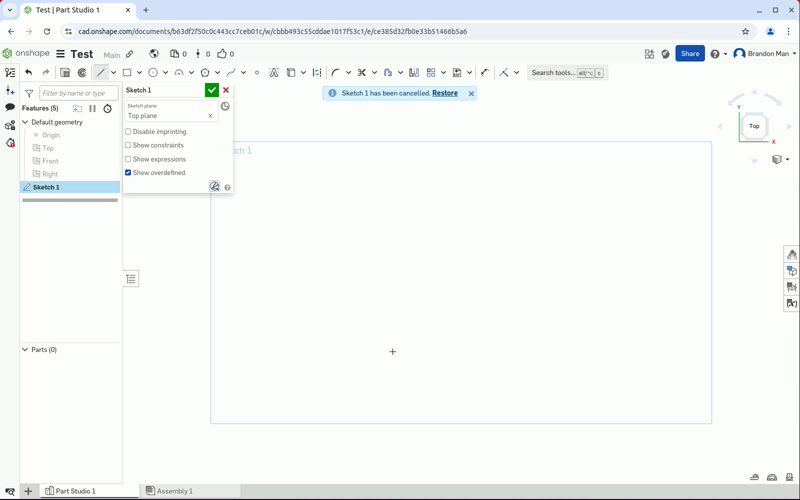
click(392, 351)
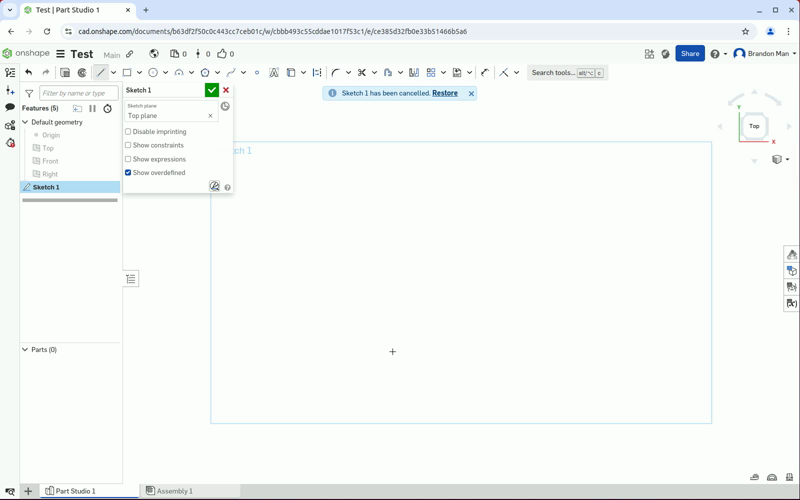
key_up(shift)
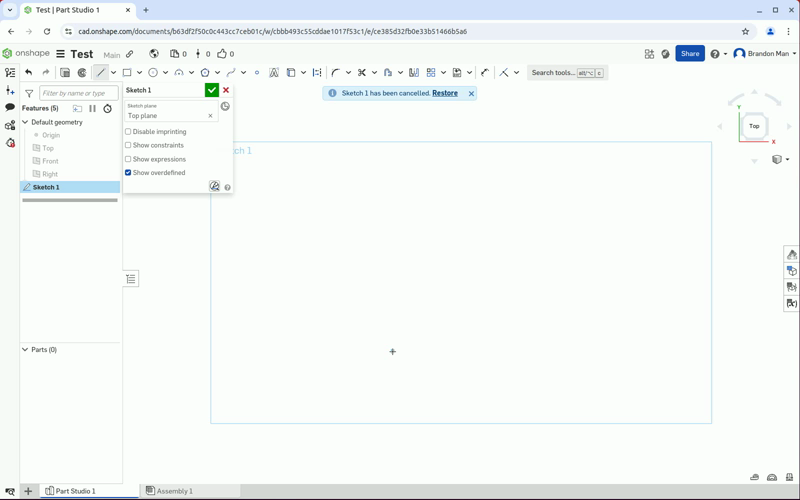
key_down(shift)
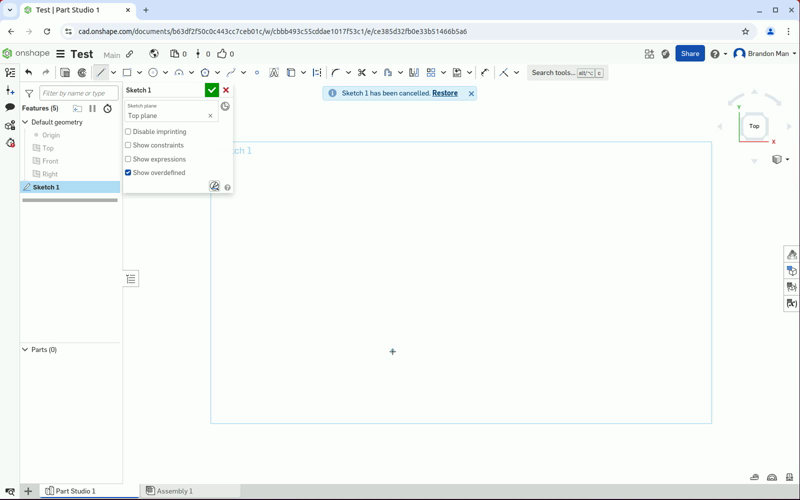
mouse_move(527, 351)
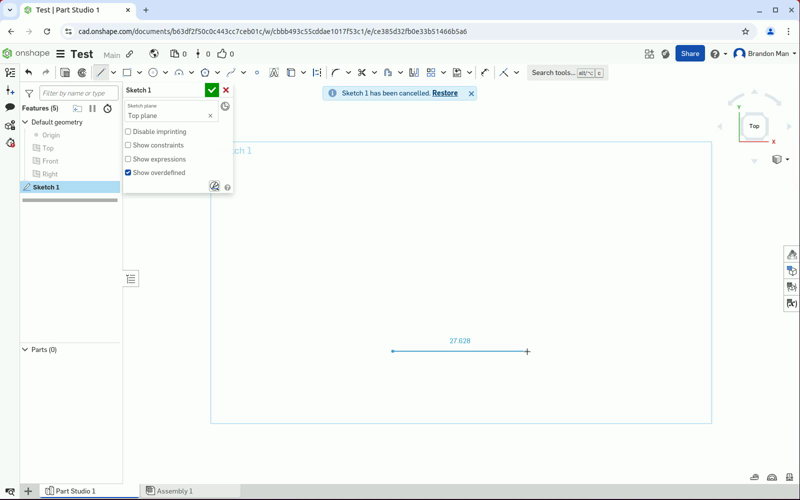
click(527, 351)
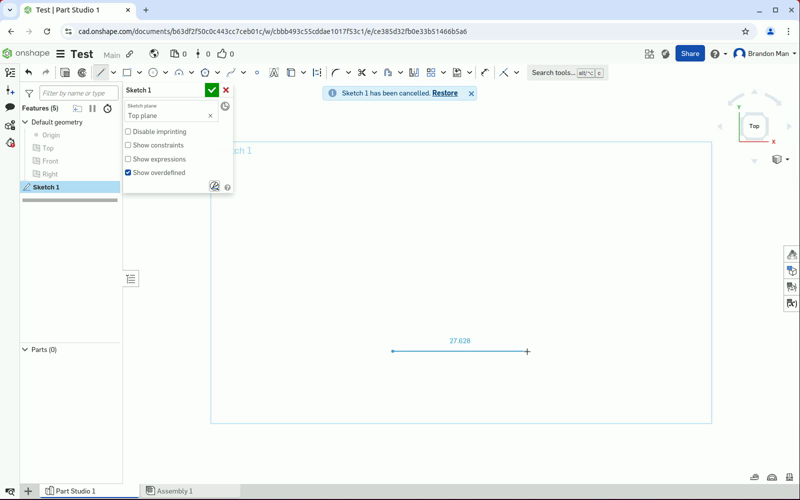
key_up(shift)
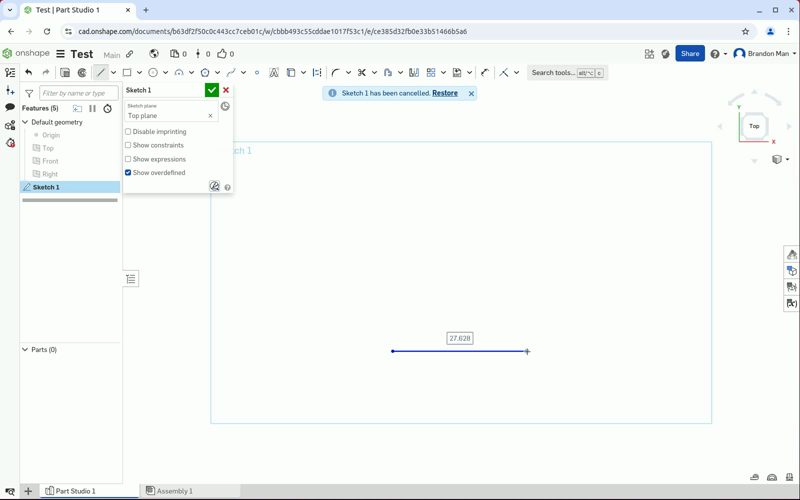
key_down(shift)
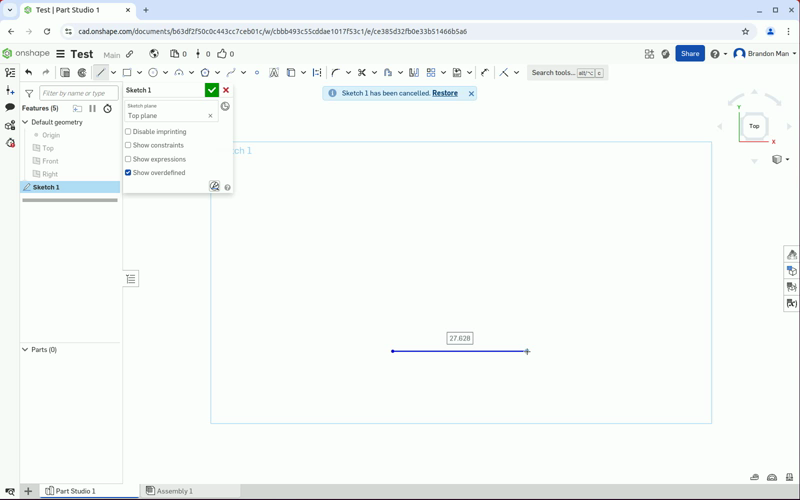
mouse_move(527, 216)
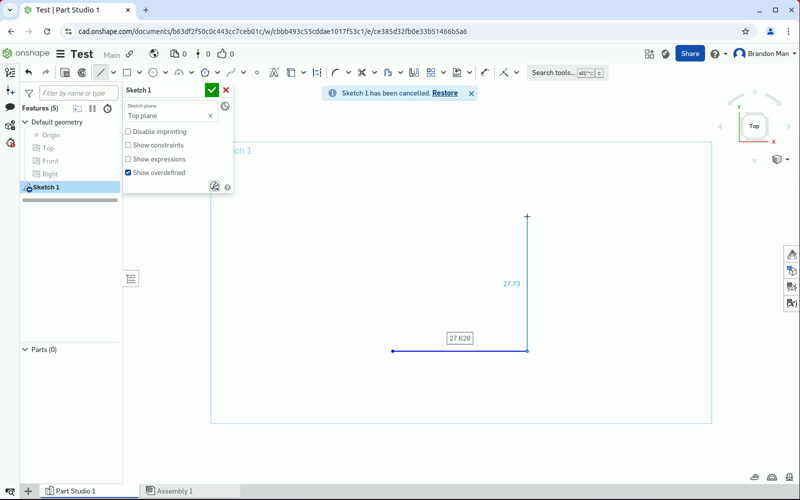
click(527, 216)
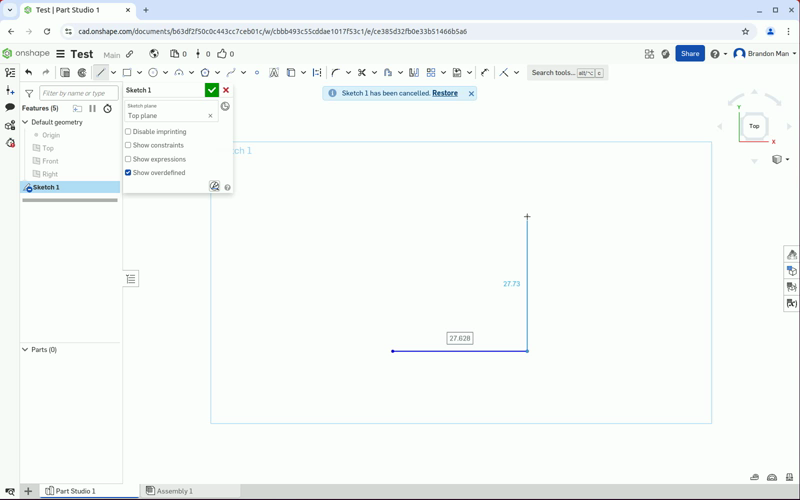
key_up(shift)
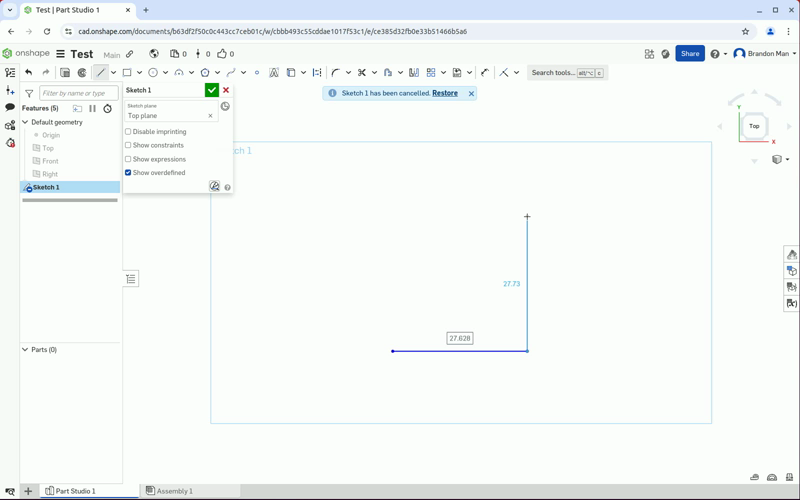
key_down(shift)
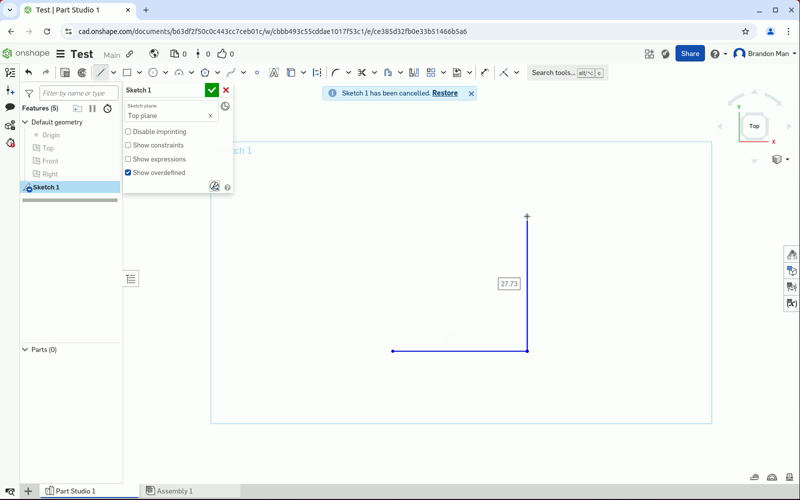
mouse_move(392, 216)
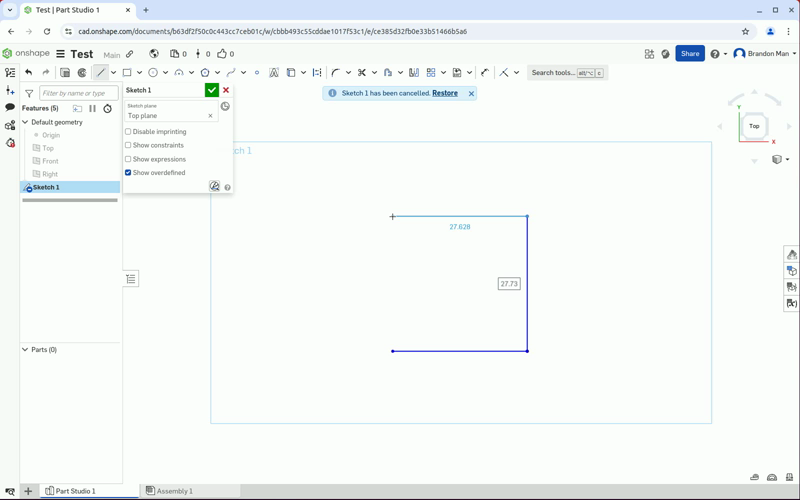
click(392, 216)
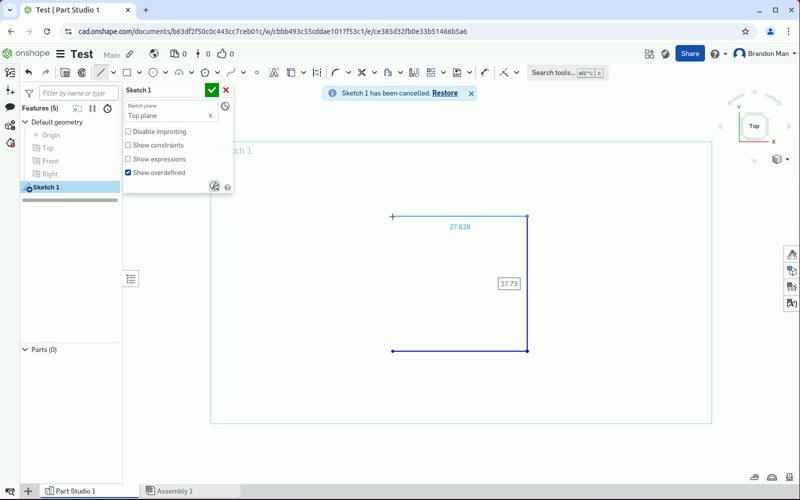
key_up(shift)
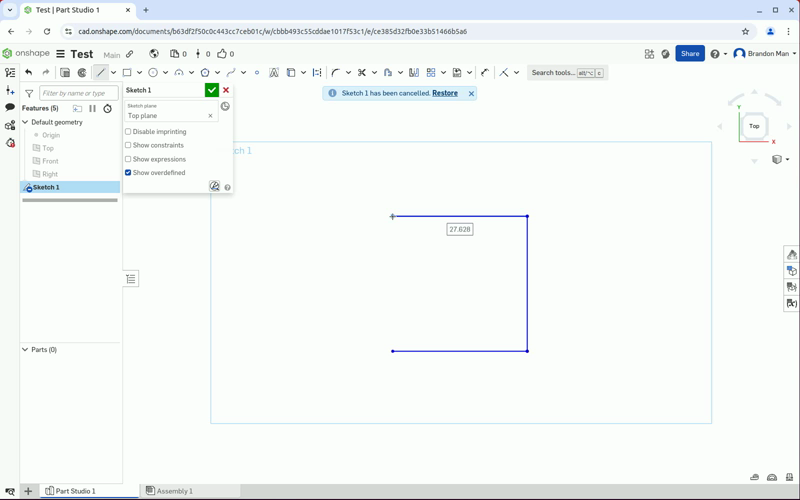
key_down(shift)
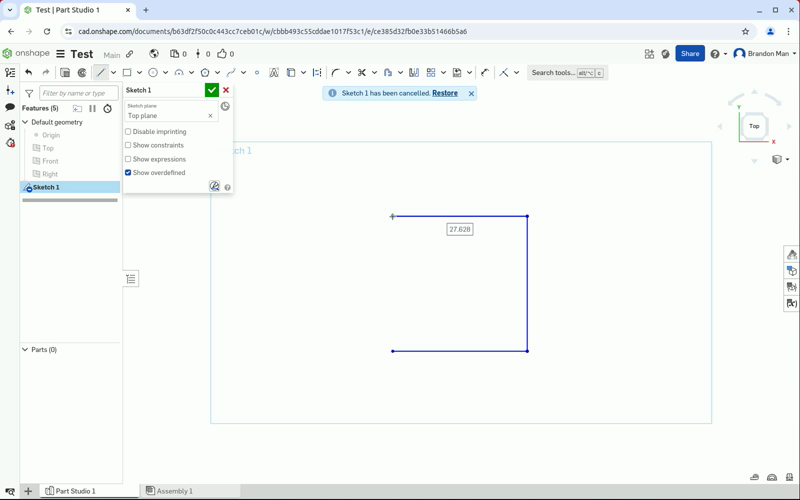
mouse_move(392, 351)
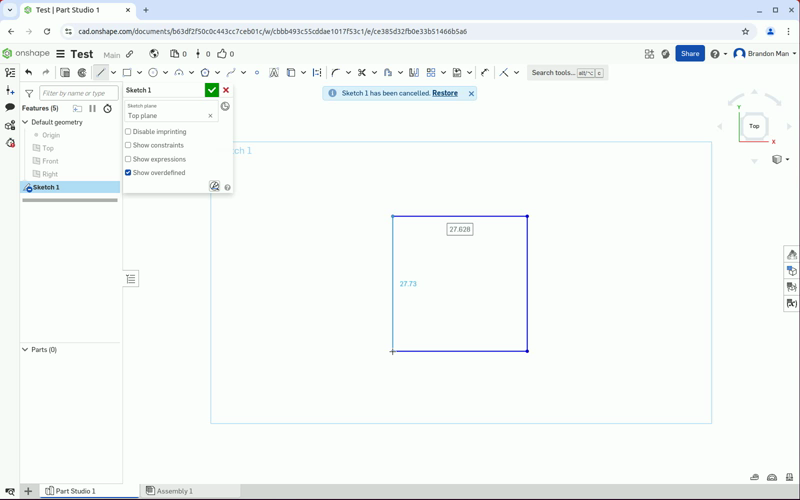
key_up(shift)
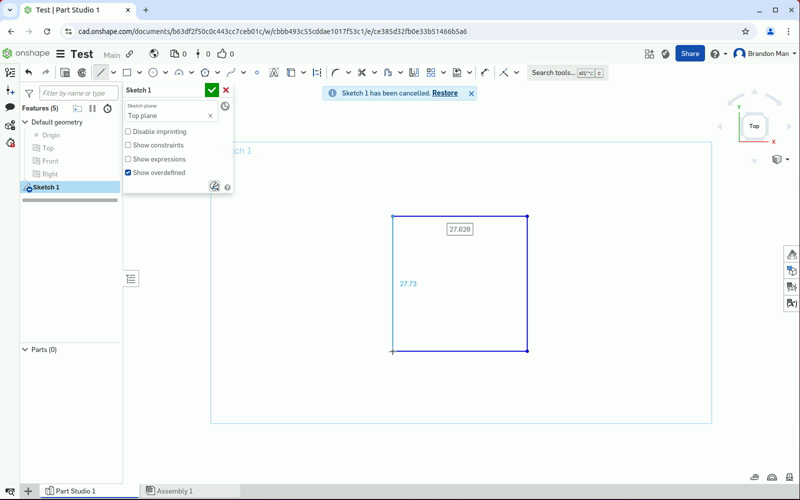
click(392, 351)
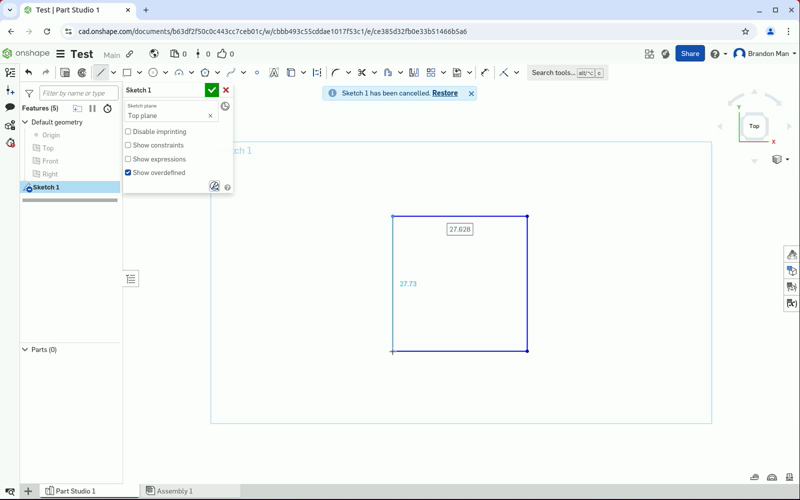
key(esc)
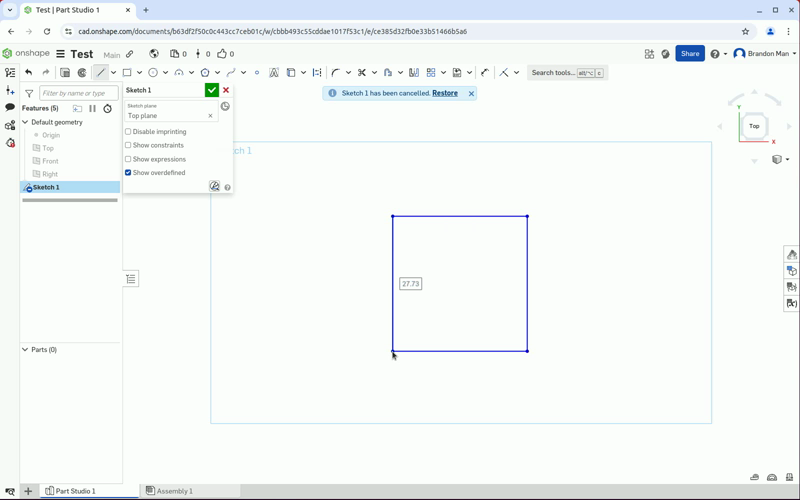
key(c)
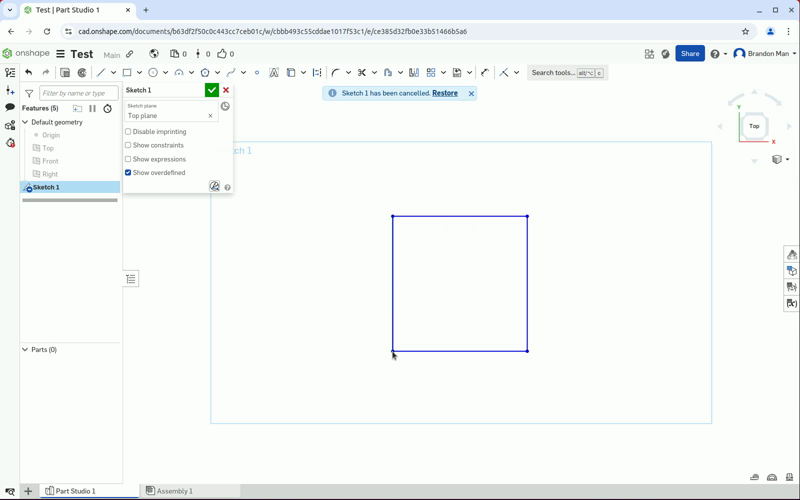
key_down(shift)
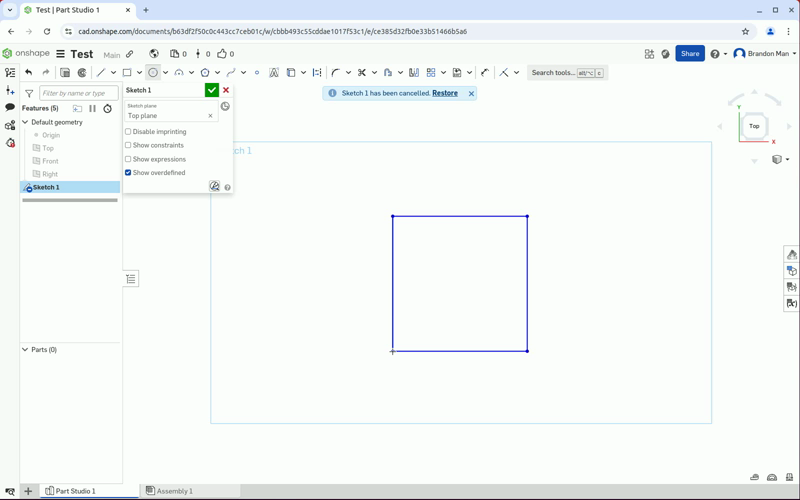
mouse_move(460, 282)
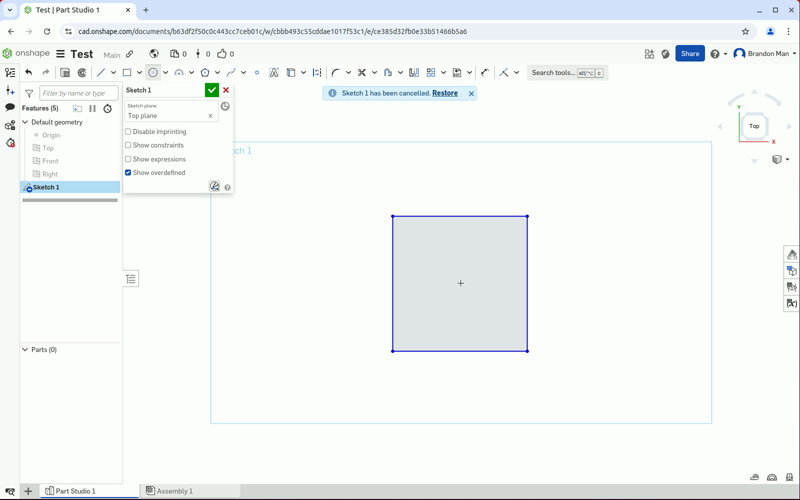
click(460, 282)
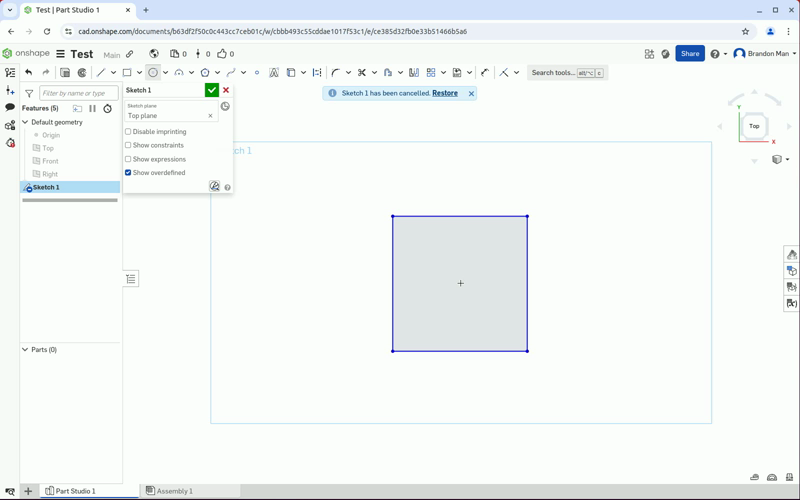
key_up(shift)
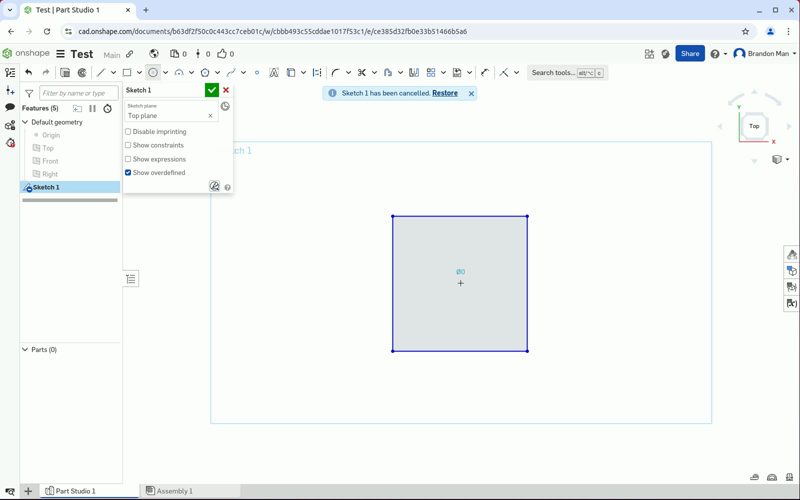
mouse_move(506, 282)
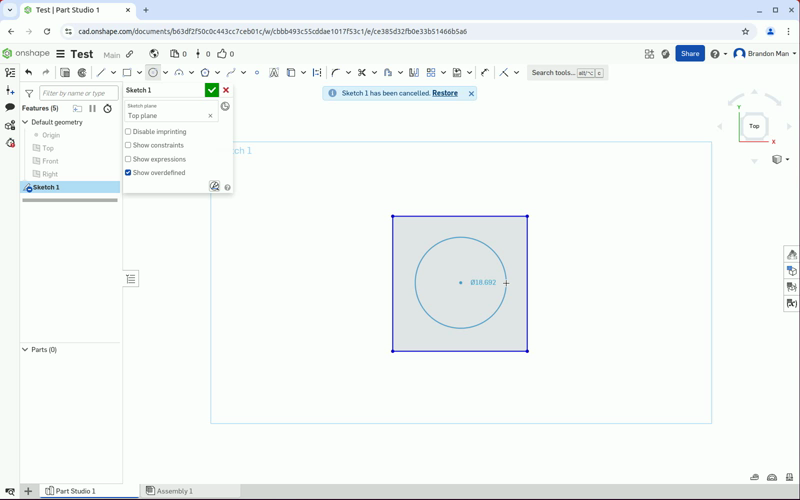
click(506, 282)
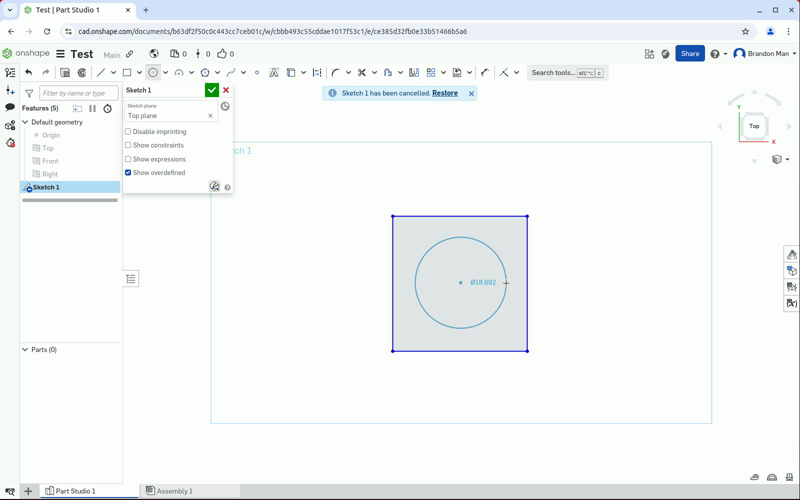
key(esc)
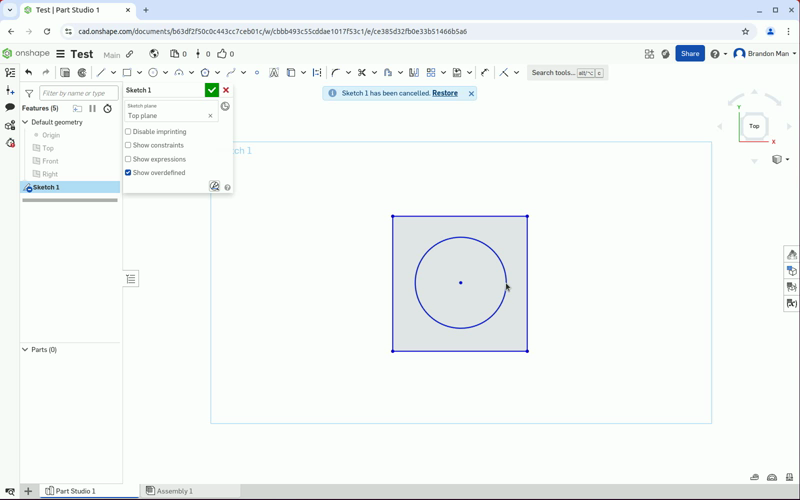
mouse_move(514, 287)
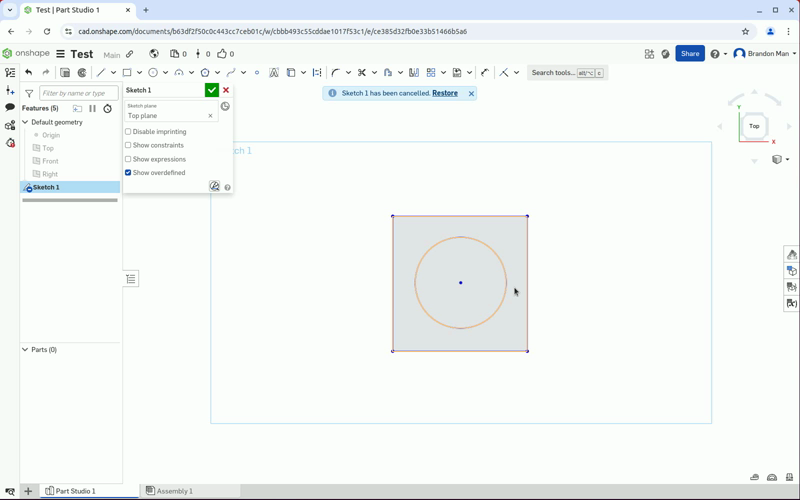
click(514, 287)
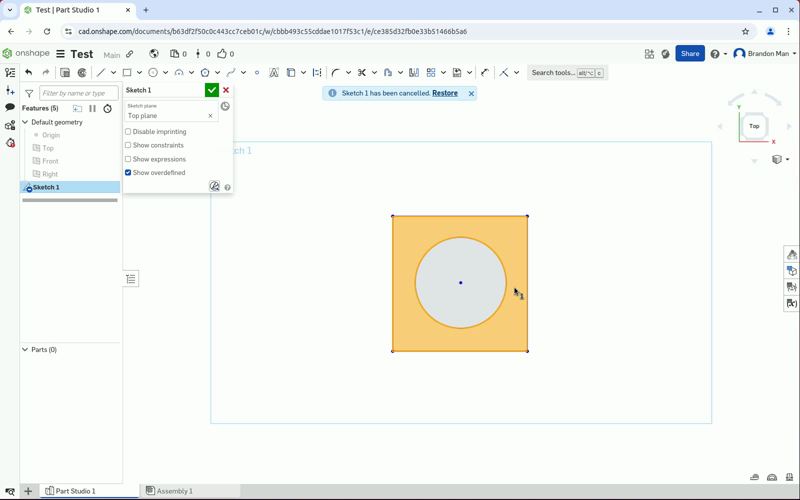
mouse_move(73, 352)
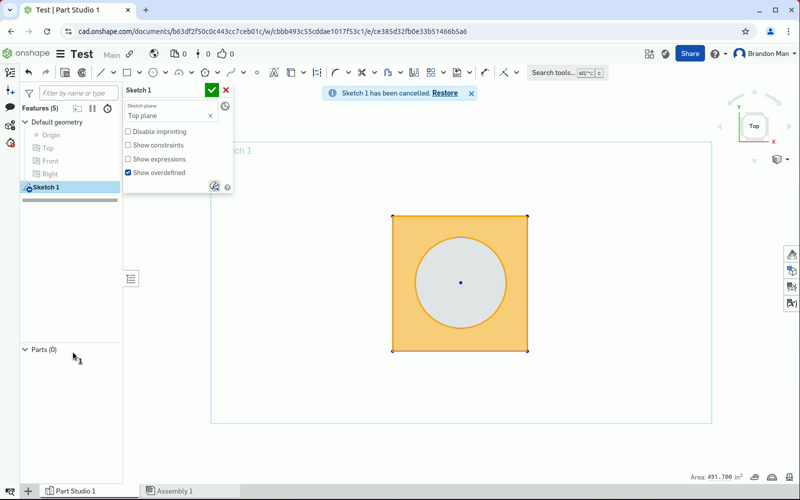
key(shift+y)
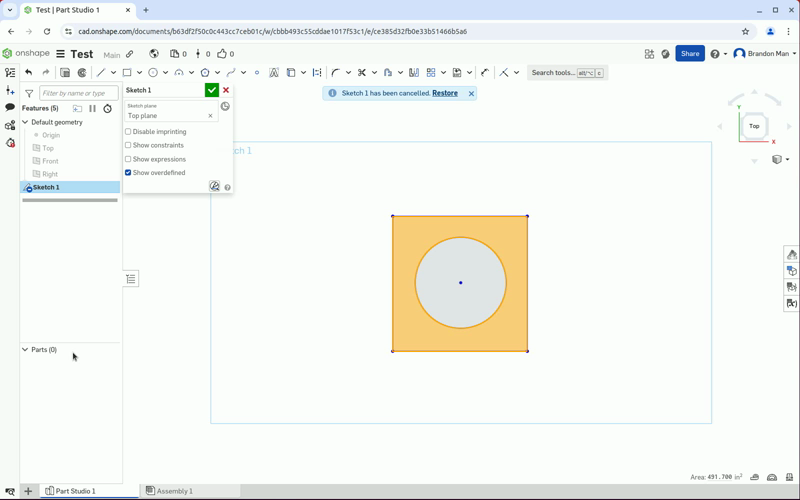
key(shift+e)
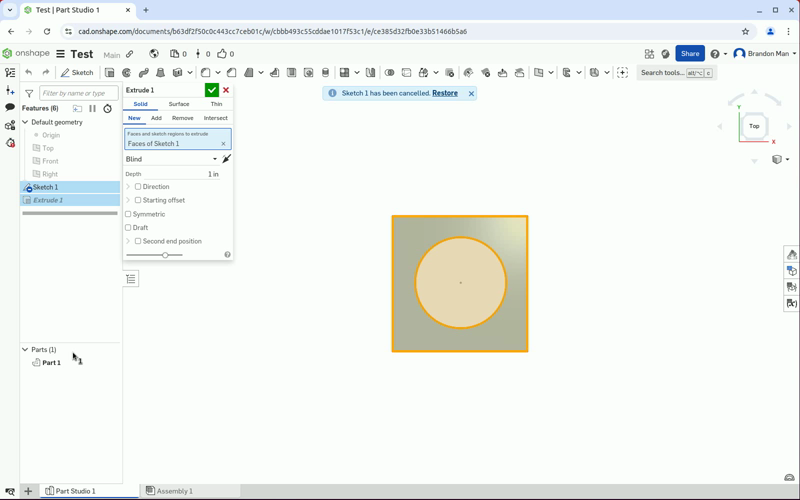
mouse_move(143, 106)
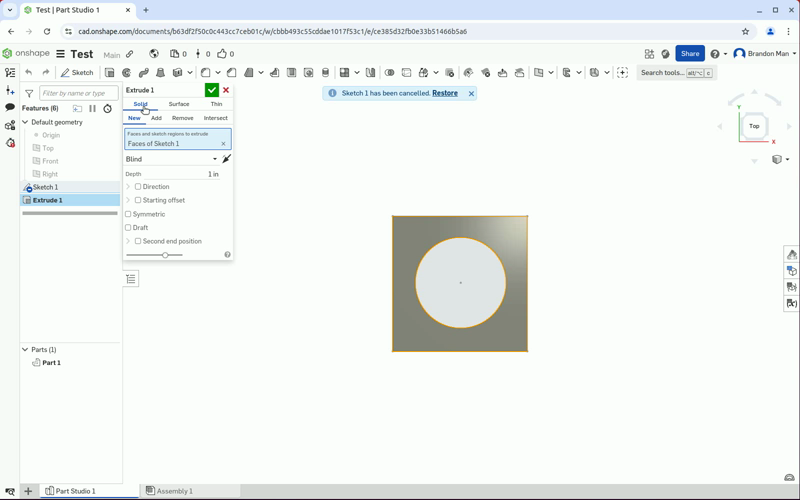
click(143, 106)
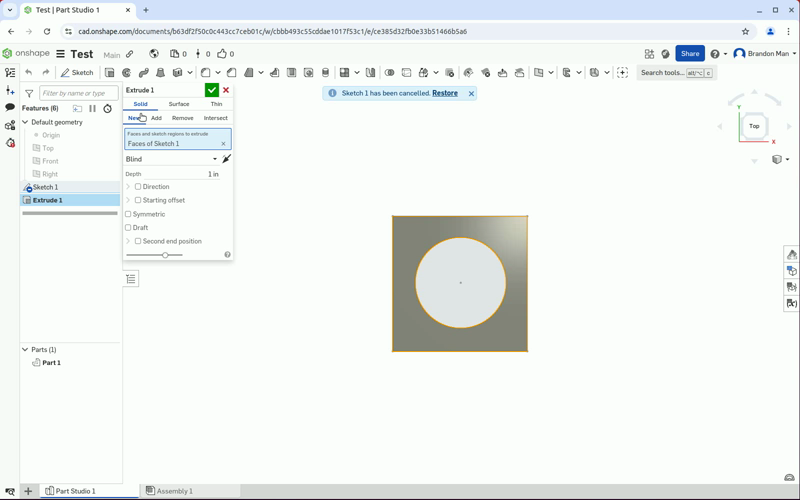
mouse_move(137, 120)
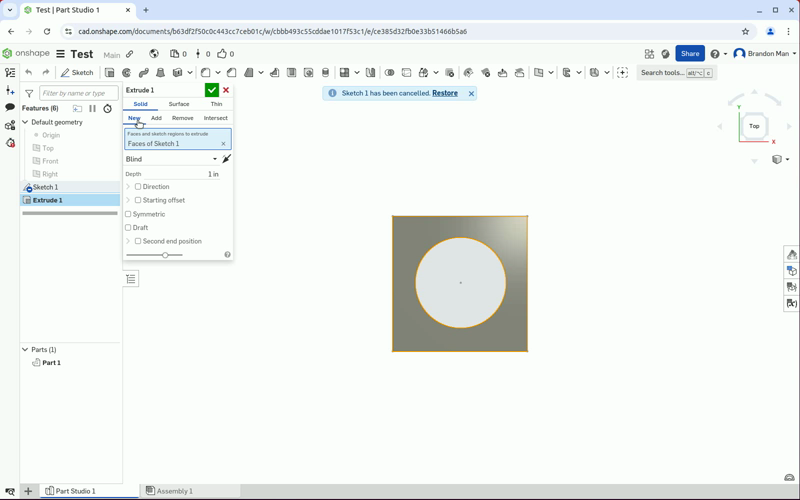
click(137, 120)
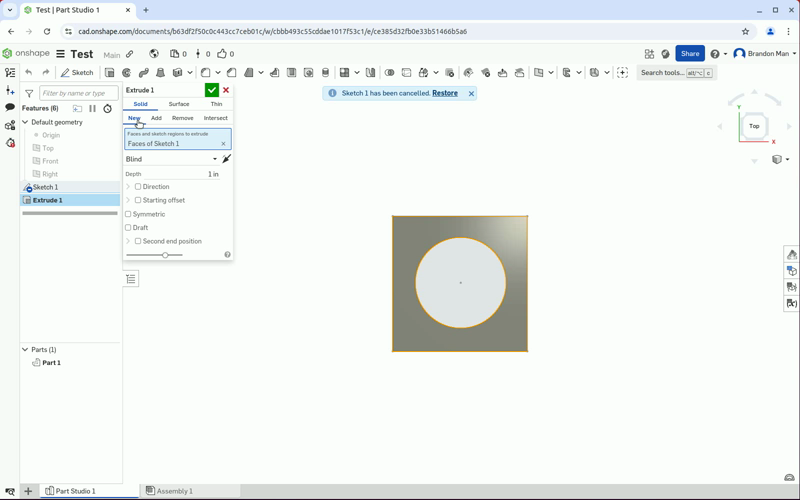
key(tab, 4)
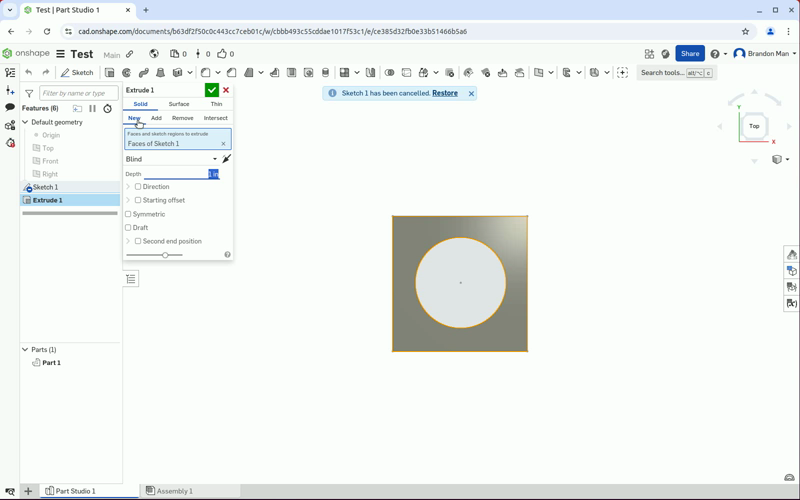
text(27.922)
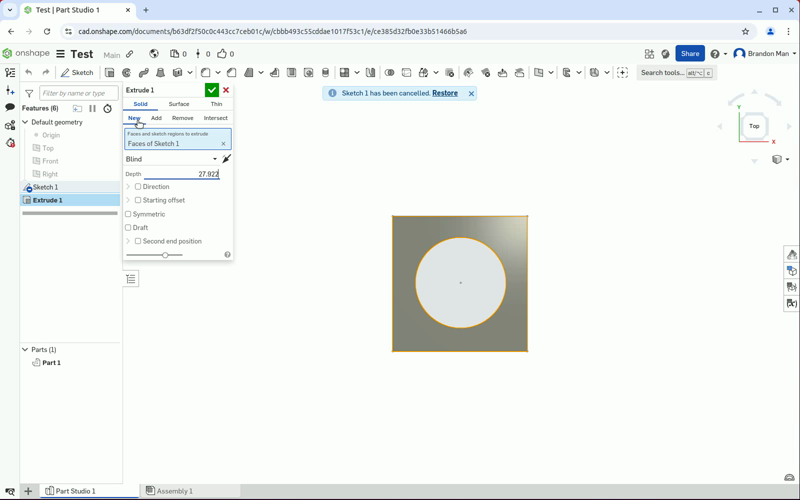
key(tab, 3)
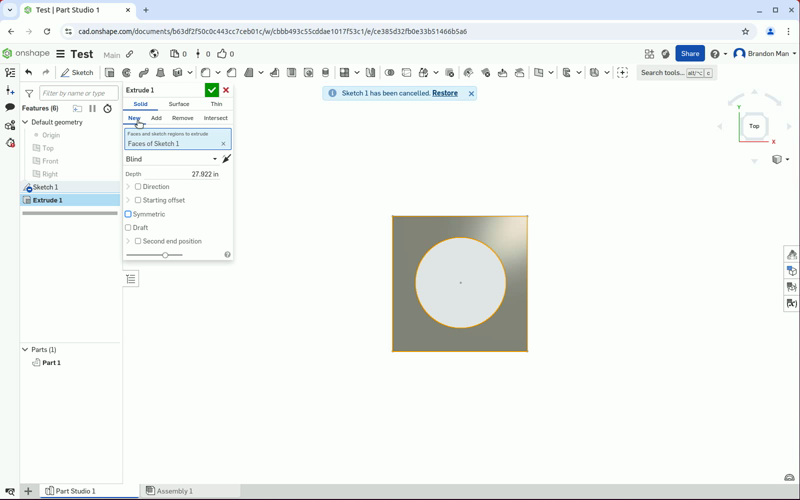
key(space)
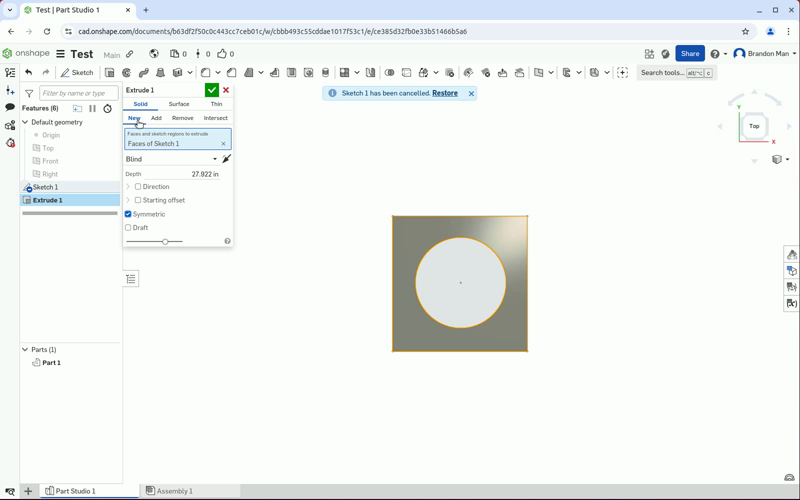
key(enter)
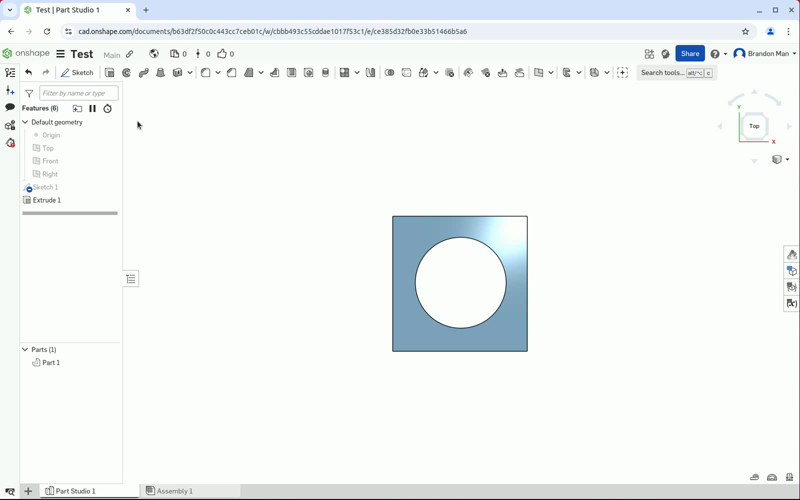
key(shift+h)
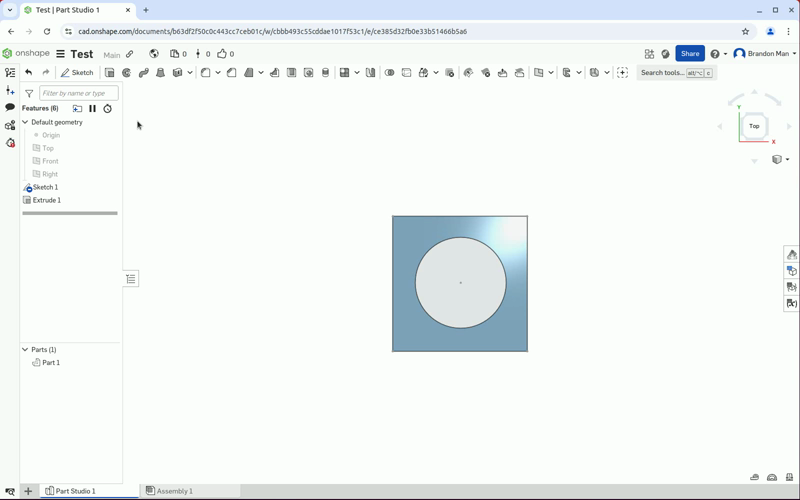
key(shift+h)
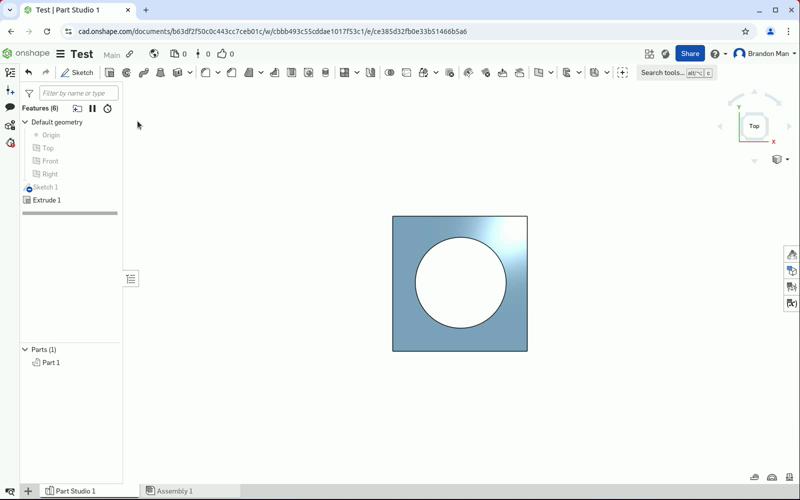
mouse_move(73, 189)
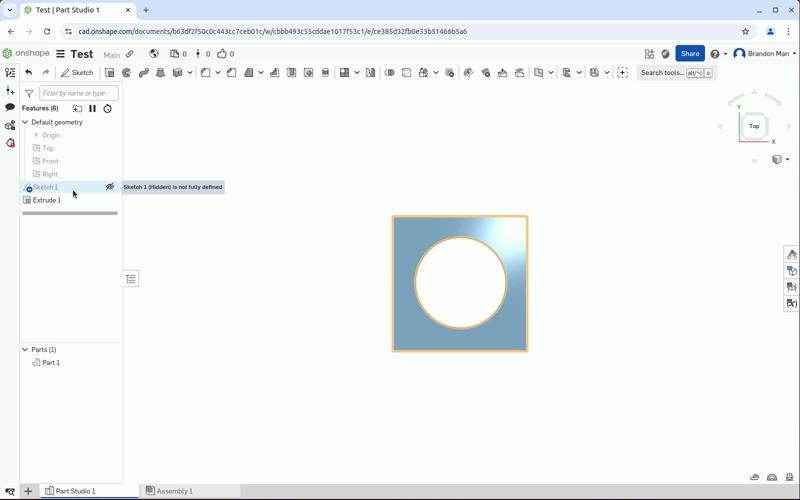
click(73, 189)
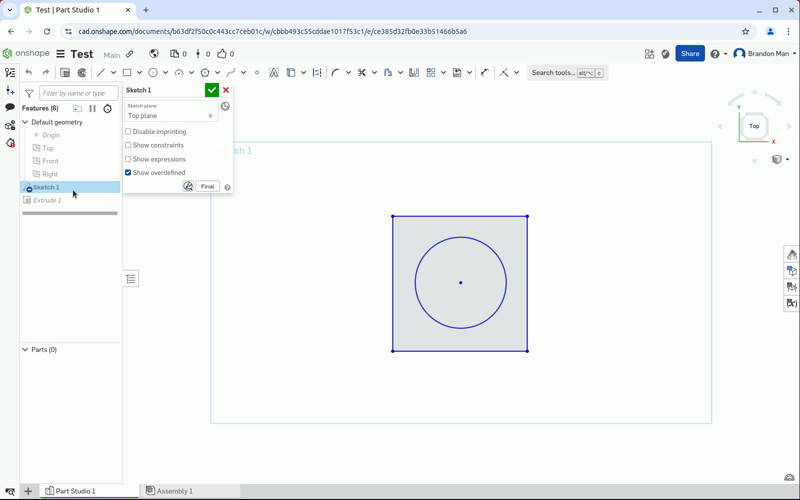
mouse_move(229, 92)
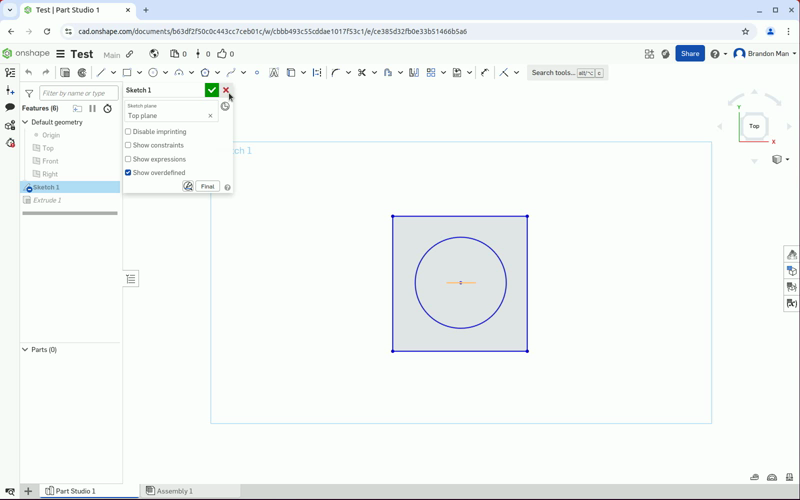
click(229, 92)
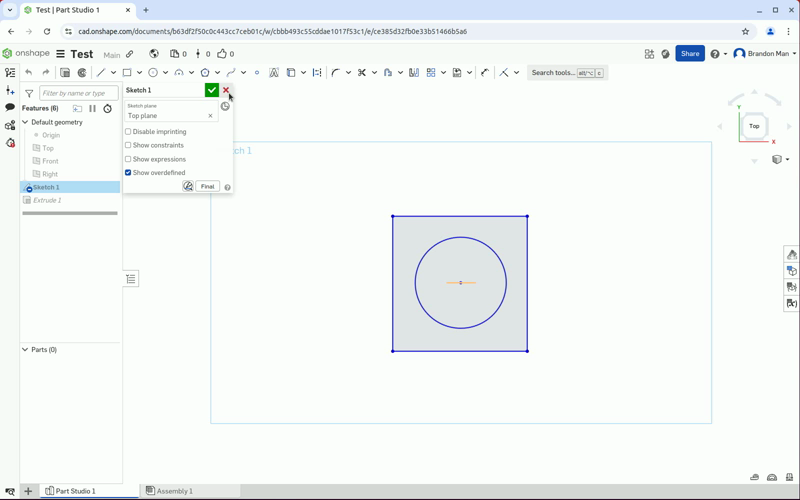
key(shift+s)
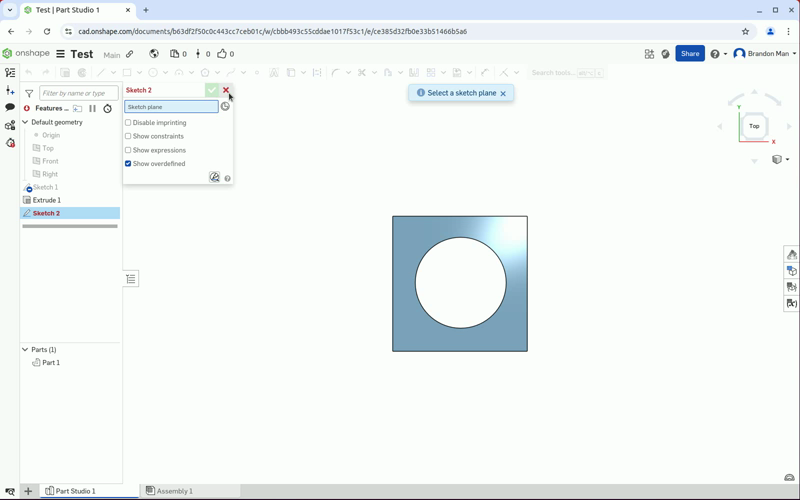
mouse_move(73, 150)
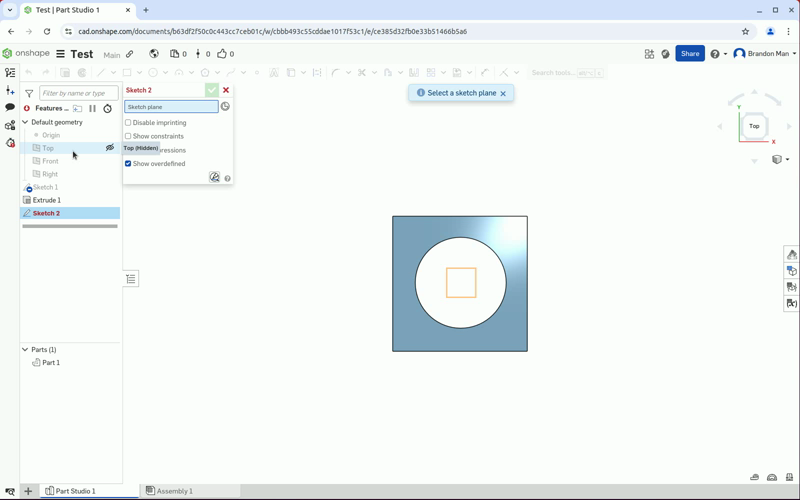
click(73, 150)
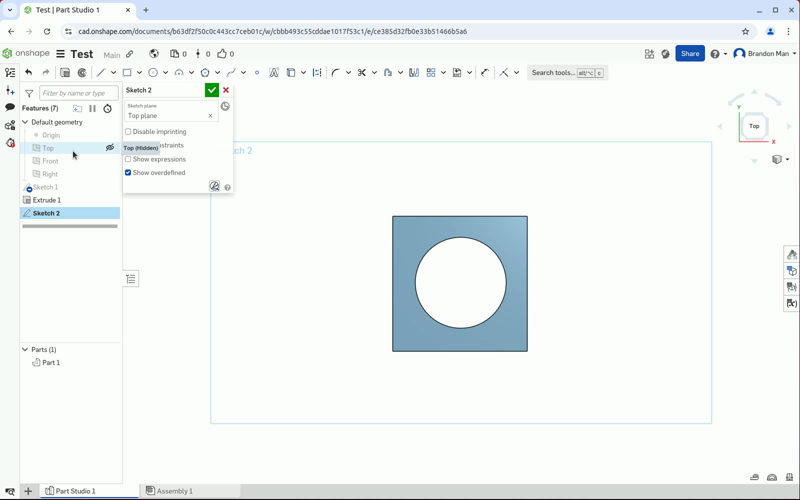
mouse_move(73, 352)
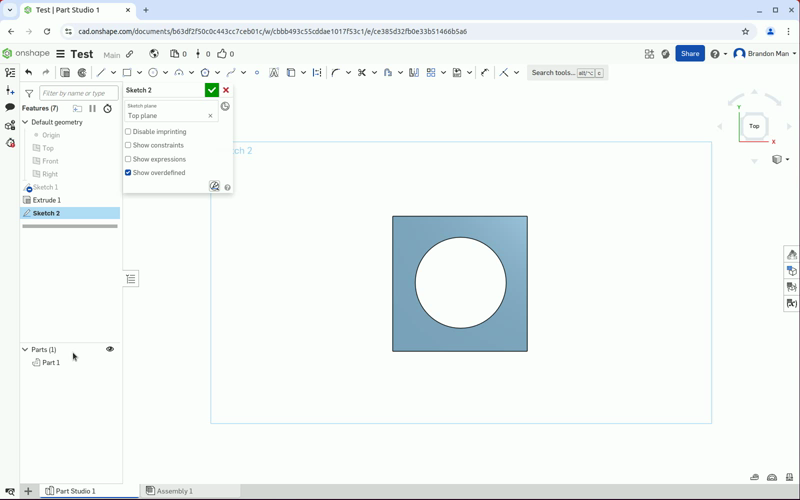
key(y)
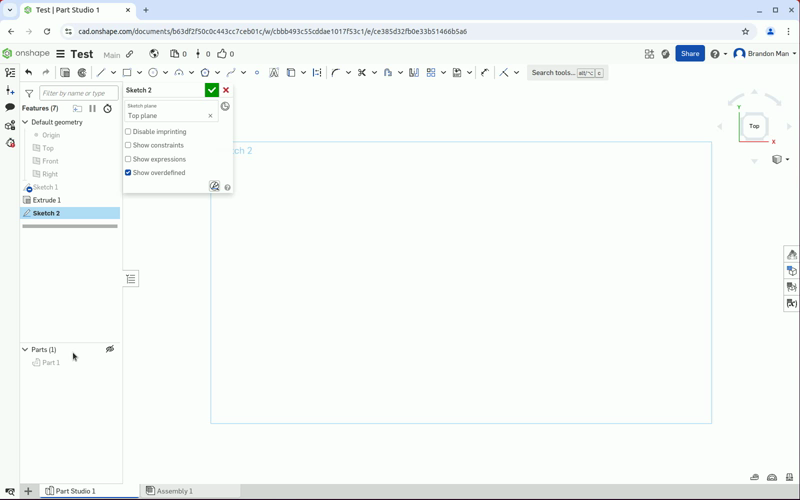
key(c)
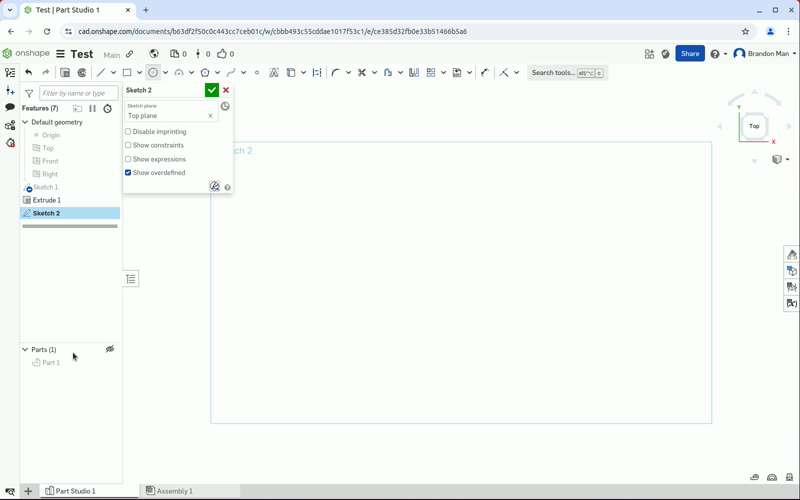
key_down(shift)
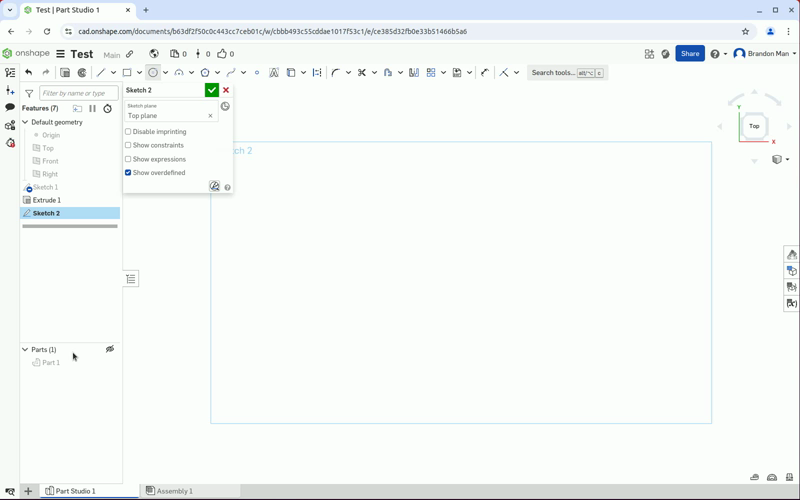
mouse_move(461, 282)
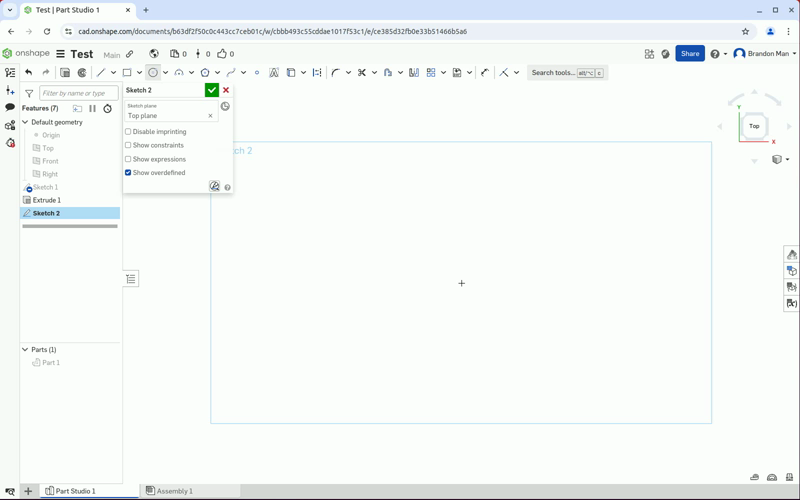
click(461, 282)
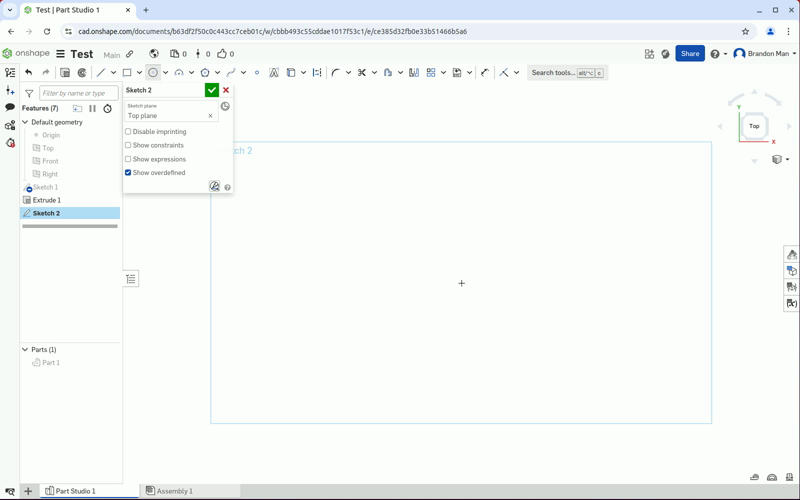
key_up(shift)
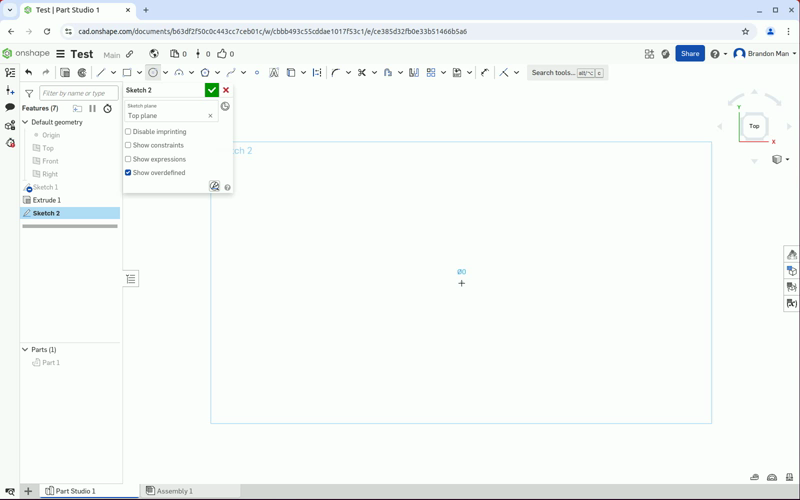
mouse_move(507, 282)
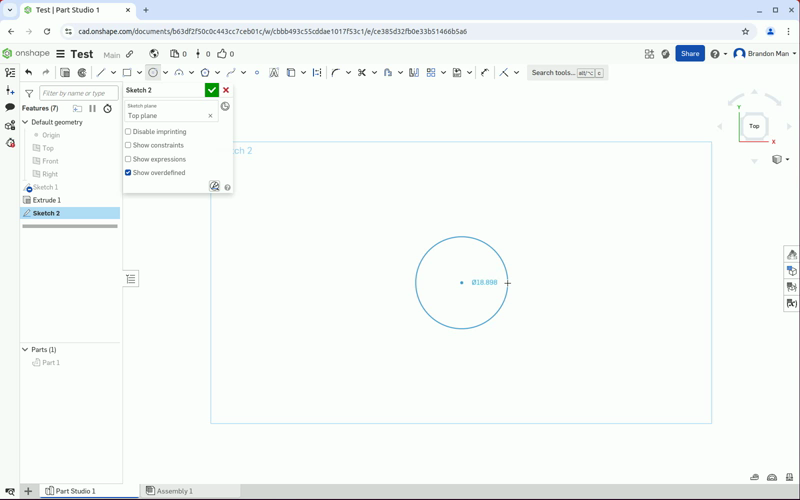
click(507, 282)
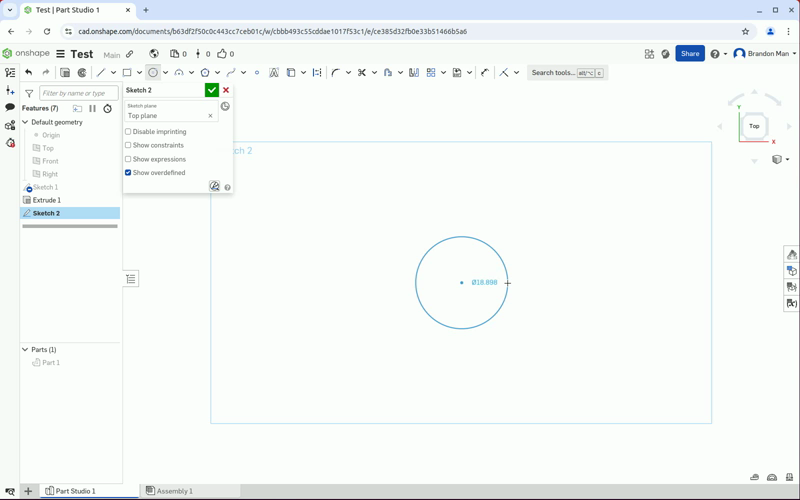
key(esc)
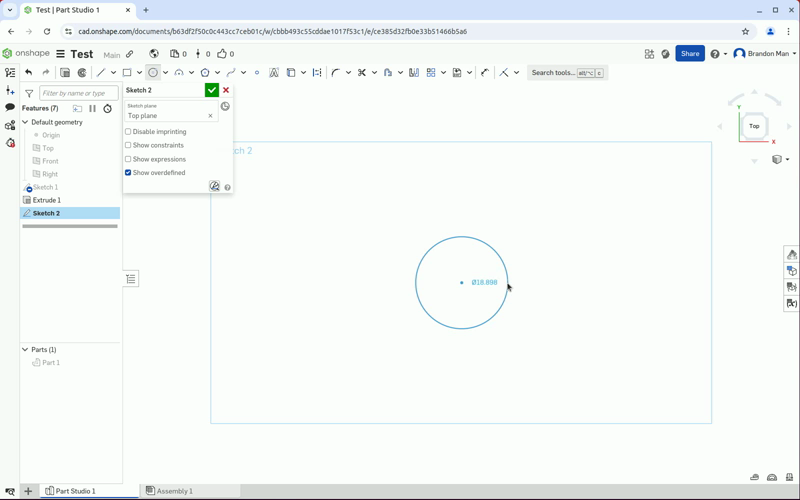
mouse_move(460, 250)
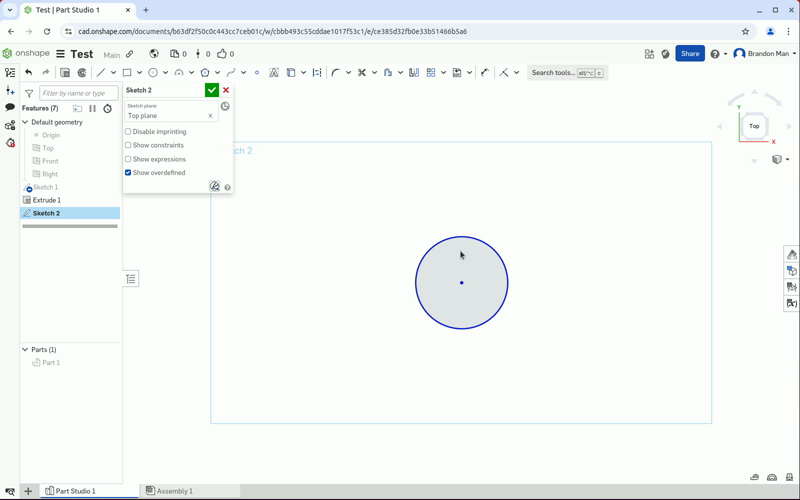
click(460, 250)
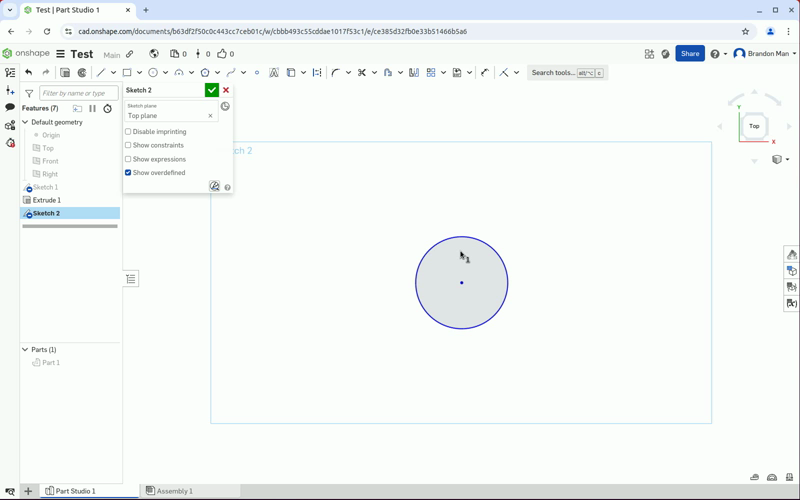
mouse_move(73, 352)
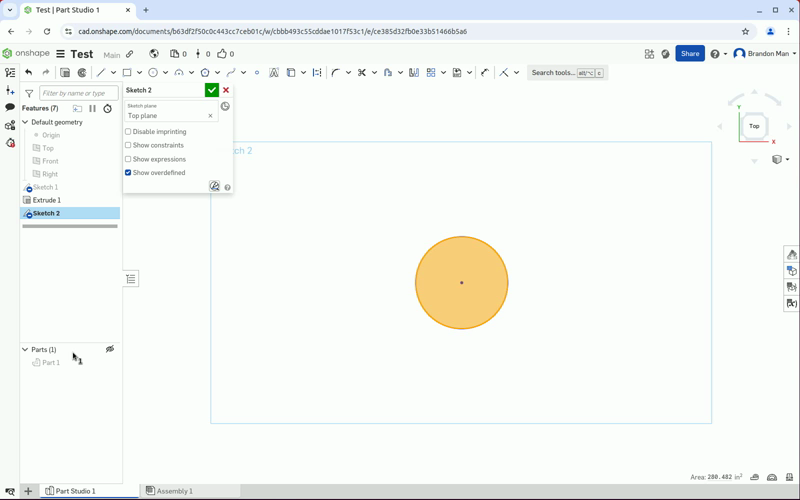
key(shift+y)
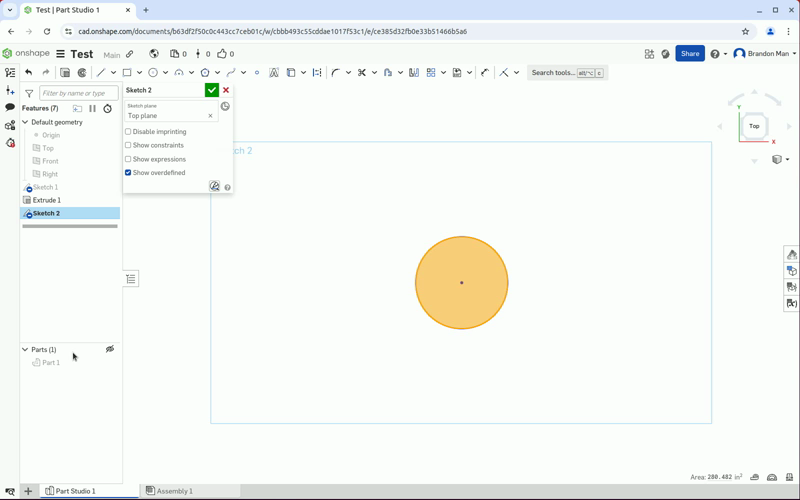
key(shift+e)
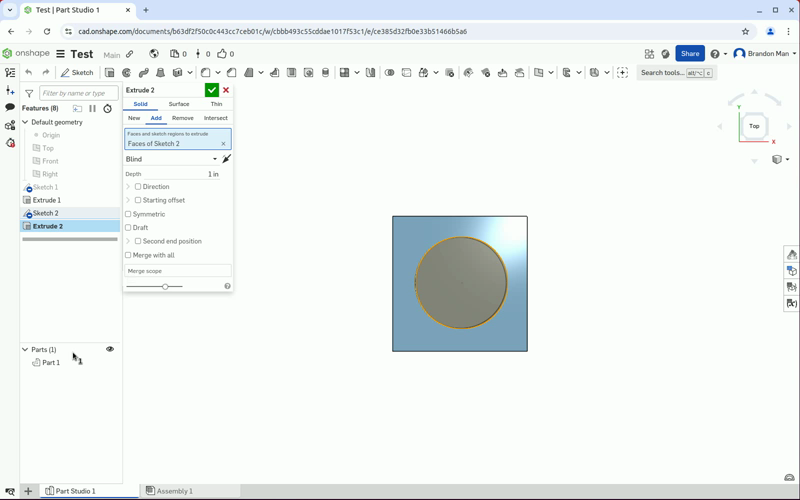
mouse_move(143, 106)
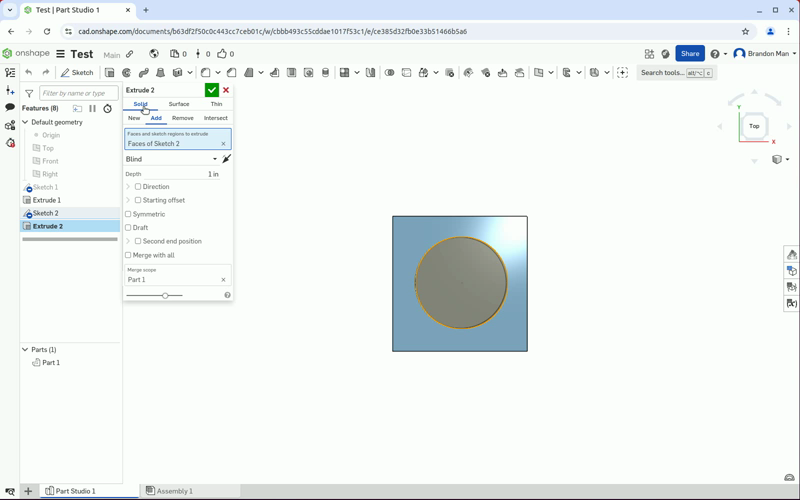
click(143, 106)
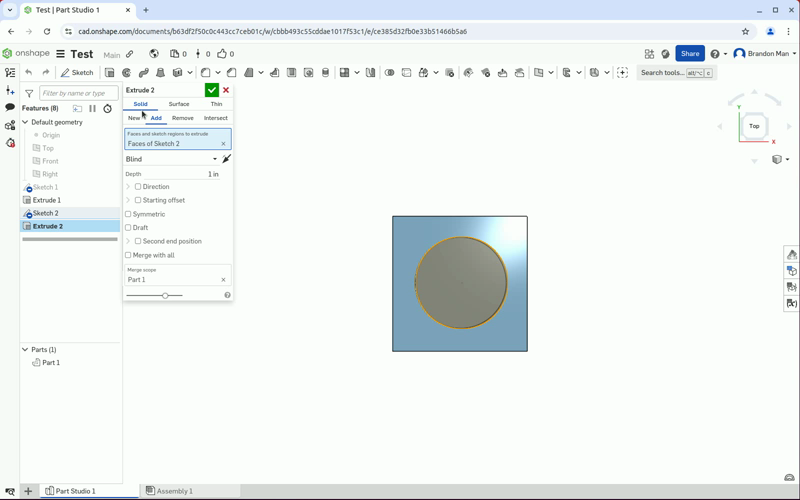
mouse_move(137, 120)
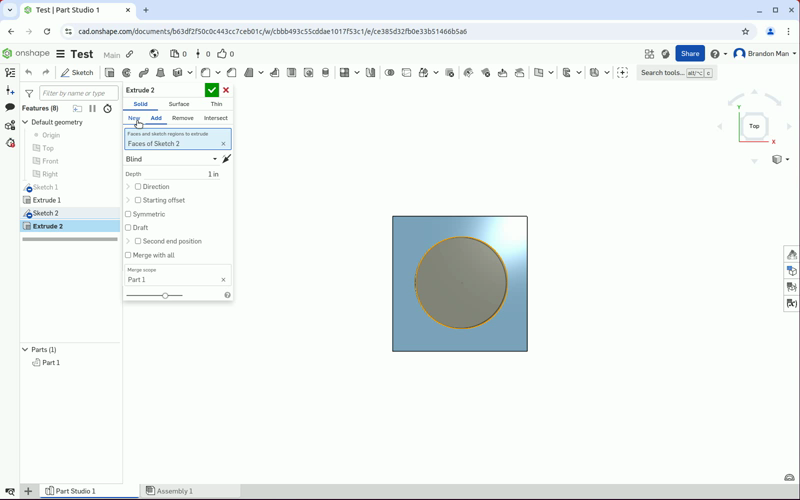
click(137, 120)
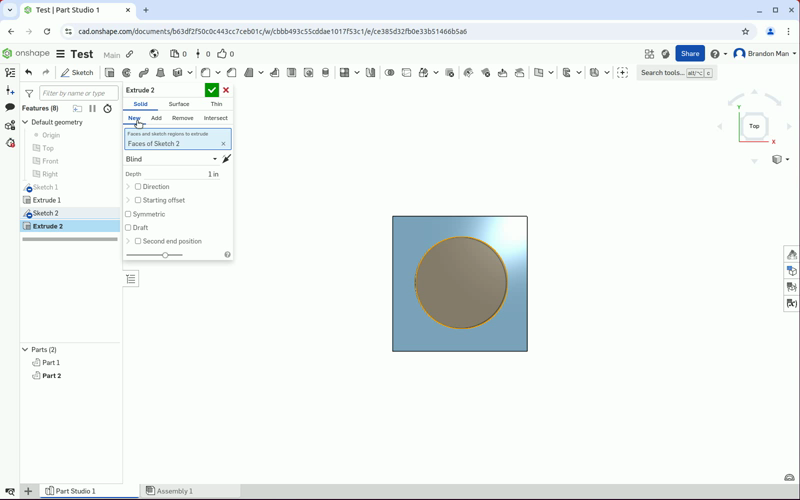
key(tab, 4)
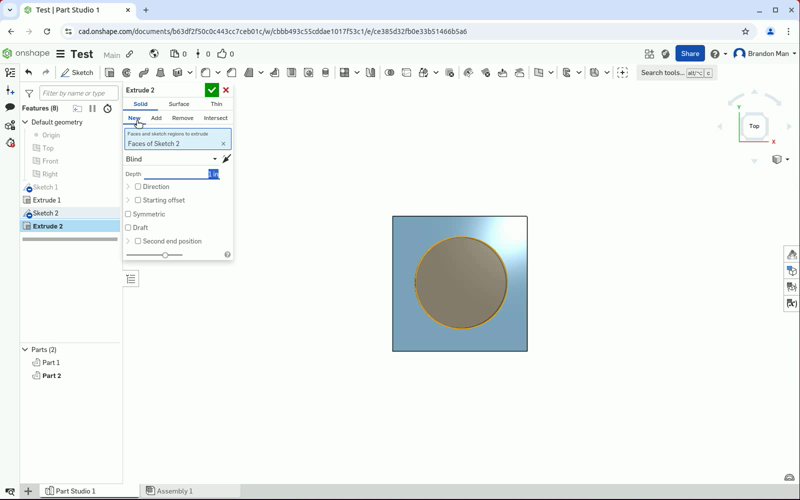
text(46.216)
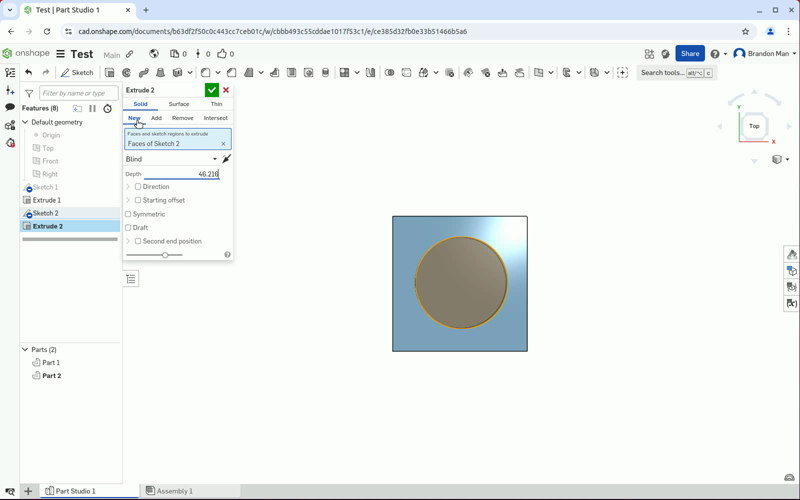
key(tab, 3)
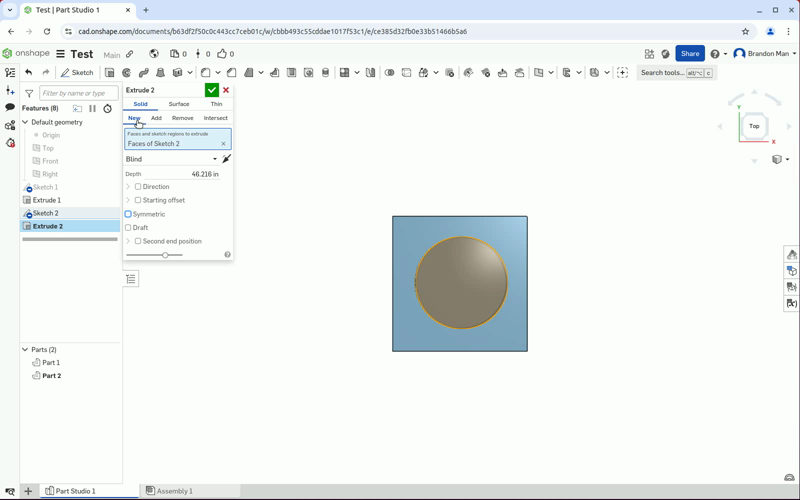
key(space)
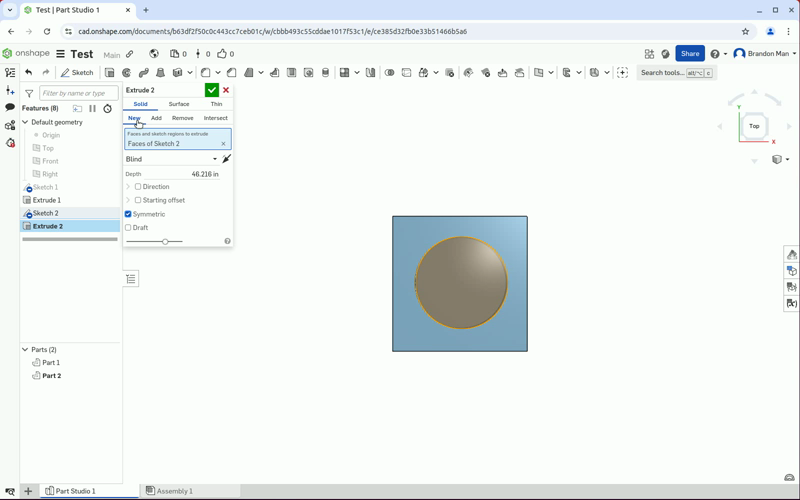
key(enter)
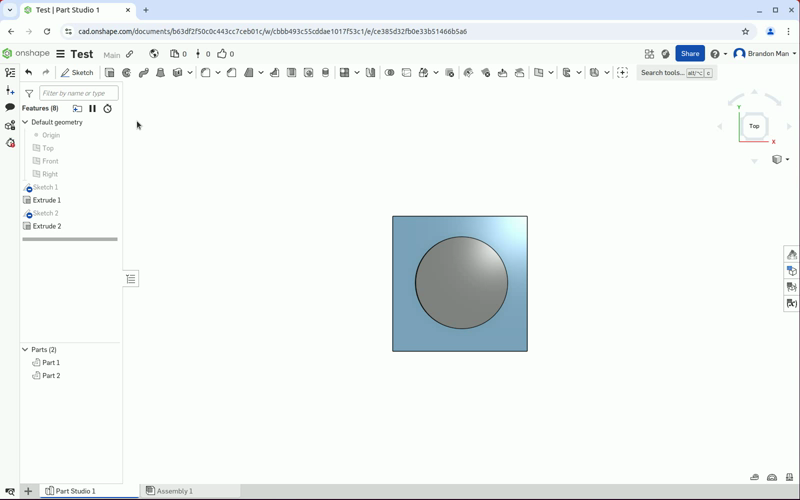
key(shift+h)
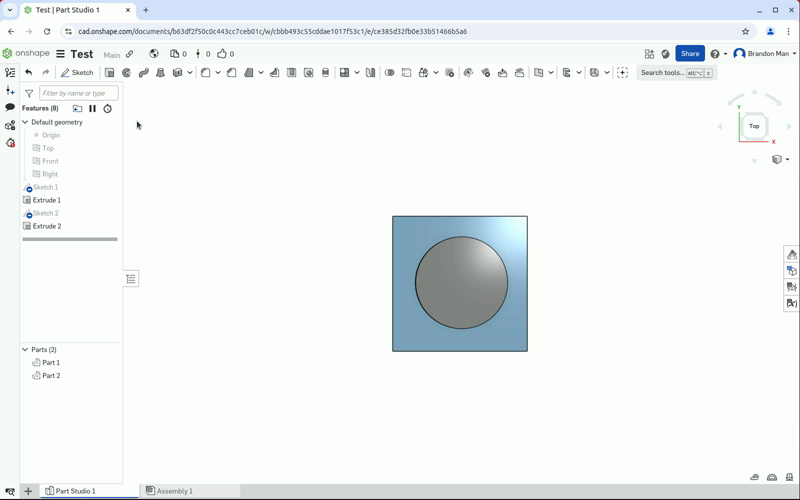
key(shift+h)
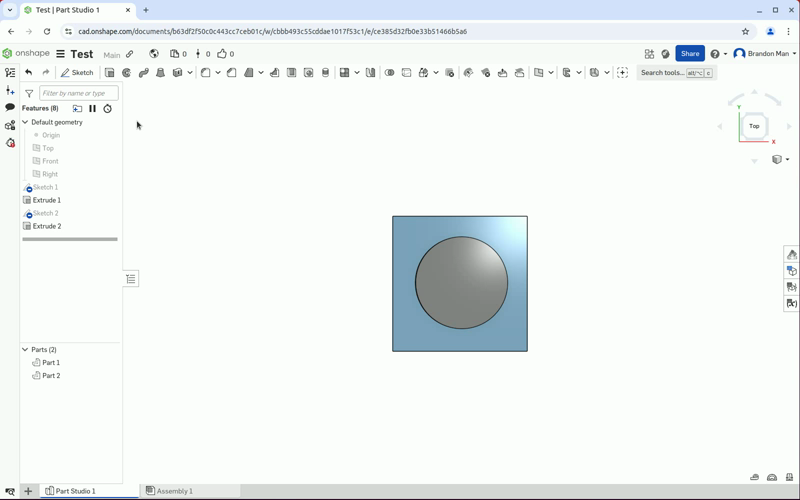
mouse_move(73, 189)
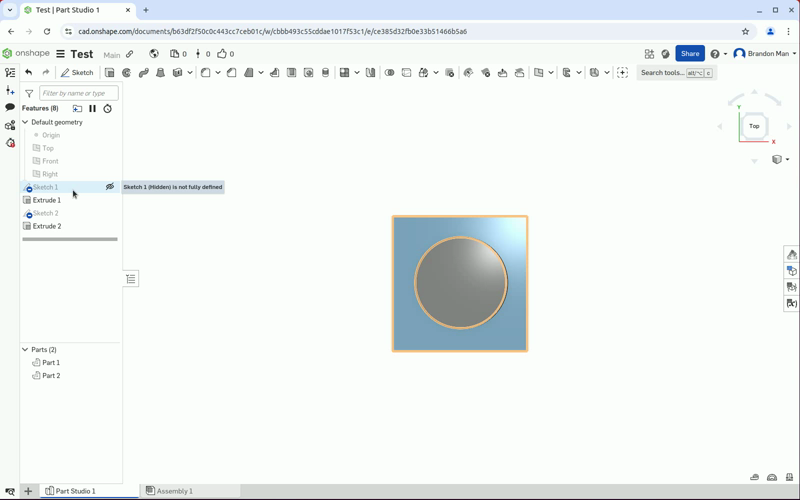
click(73, 189)
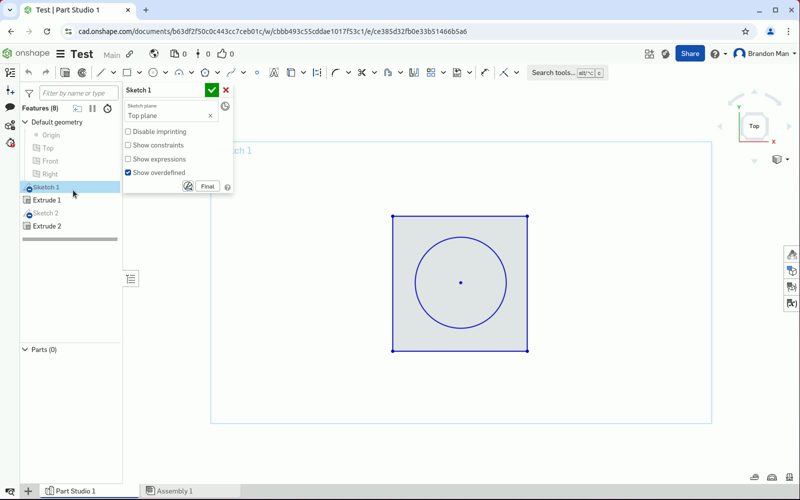
mouse_move(229, 92)
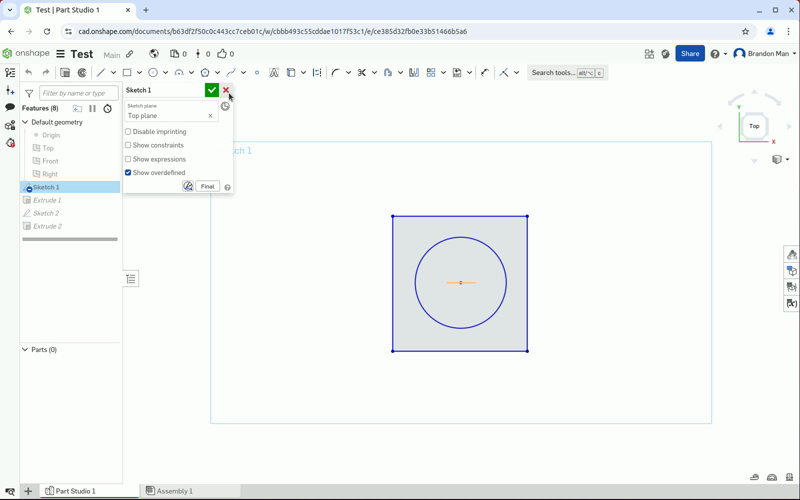
click(229, 92)
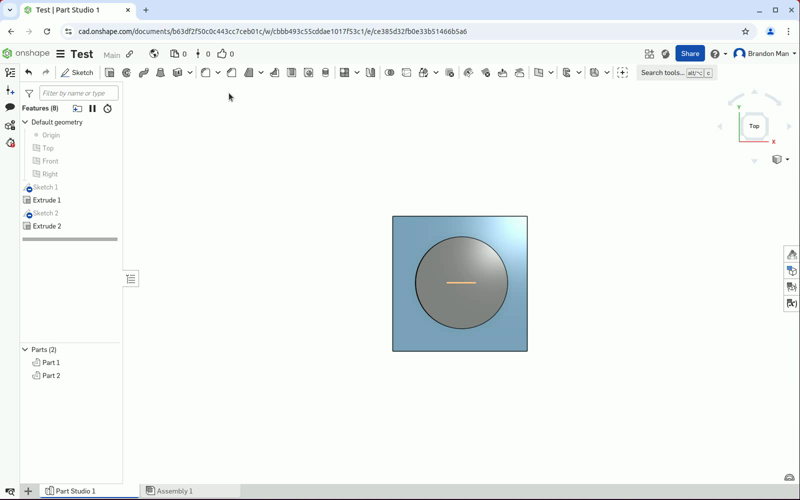
mouse_move(73, 352)
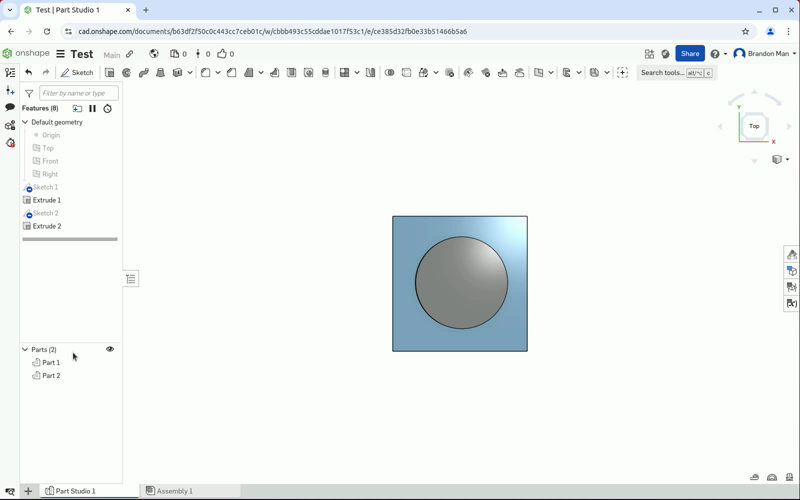
key(y)
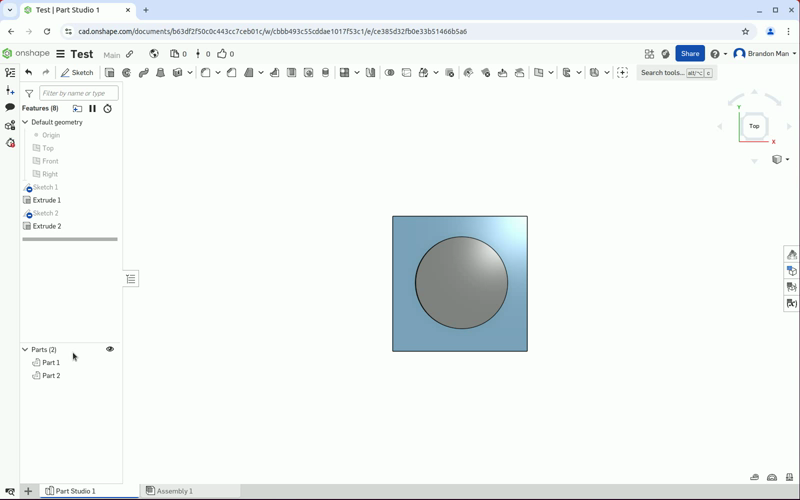
key(shift+p)
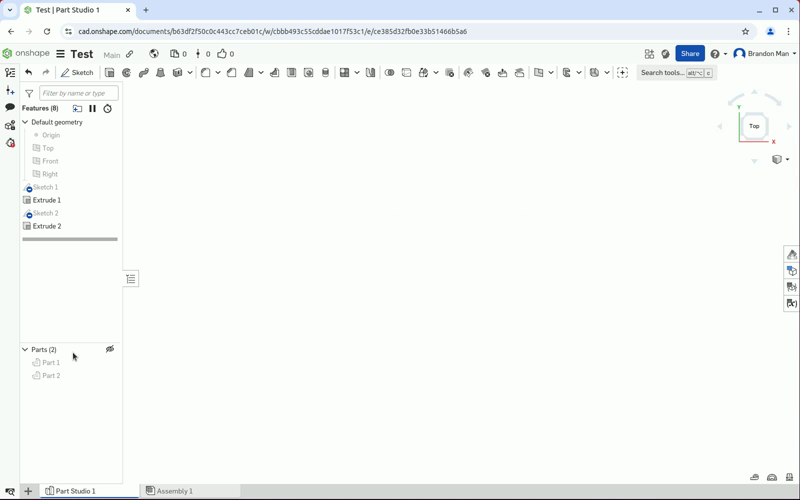
key(space)
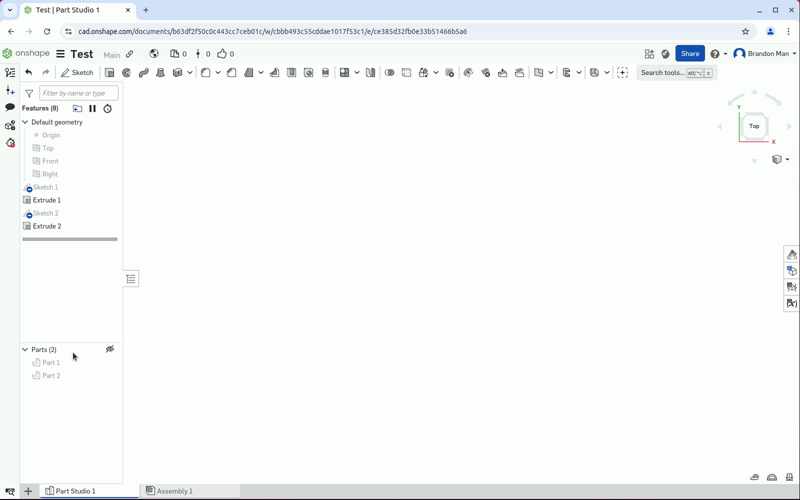
key_down(shift)
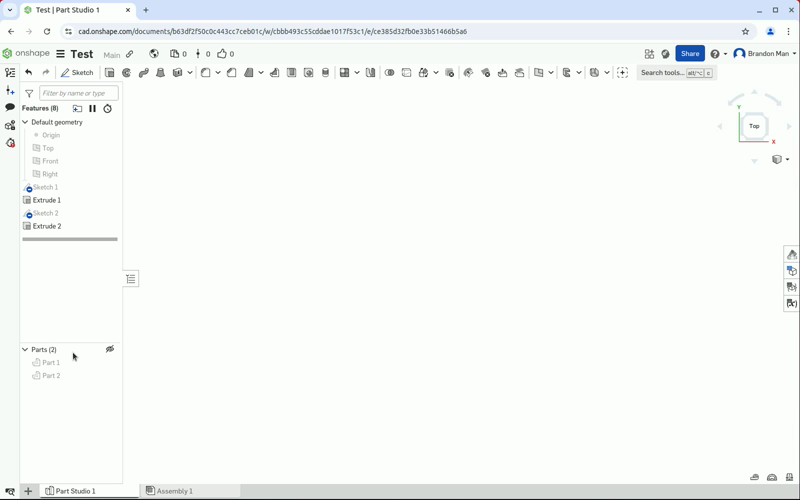
key(up)
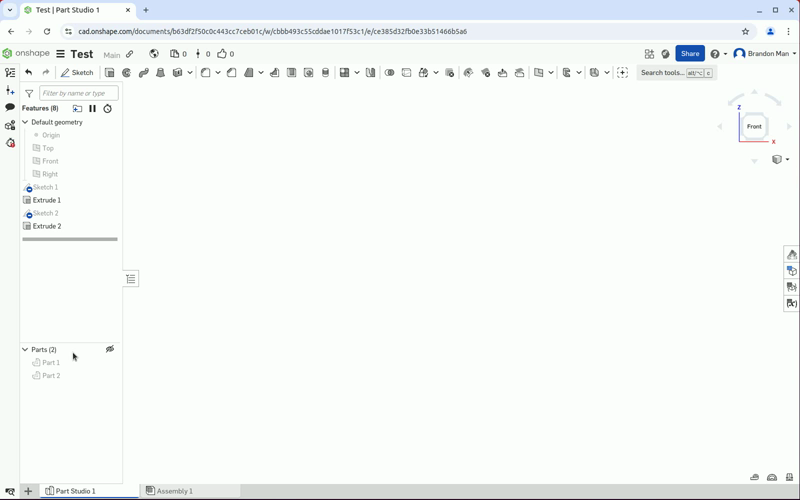
key_up(shift)
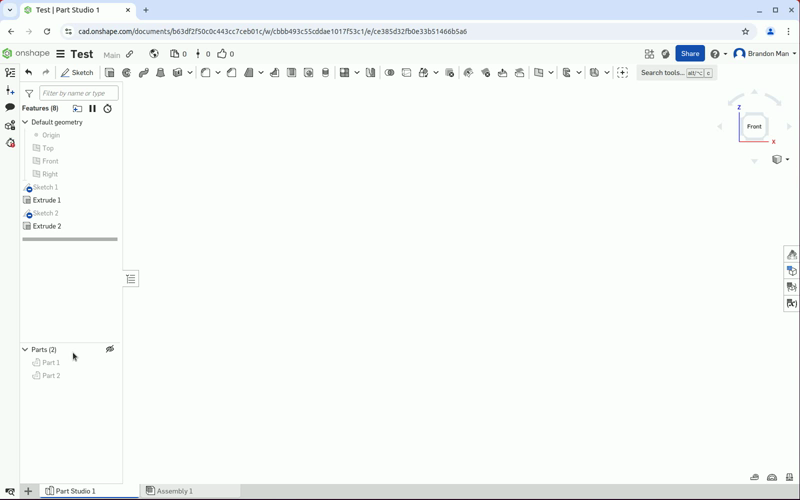
mouse_move(73, 352)
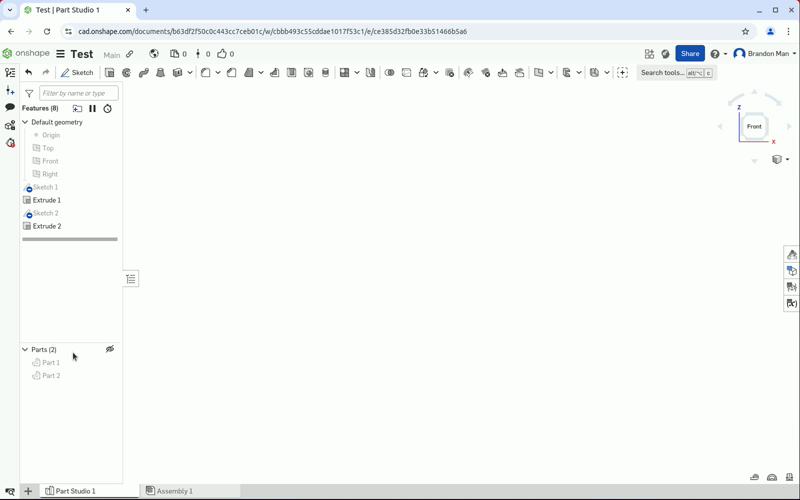
key(shift+y)
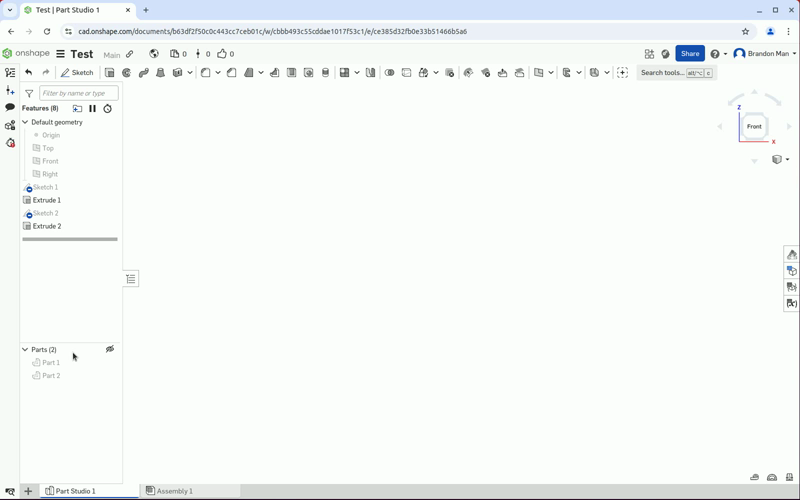
key(shift+s)
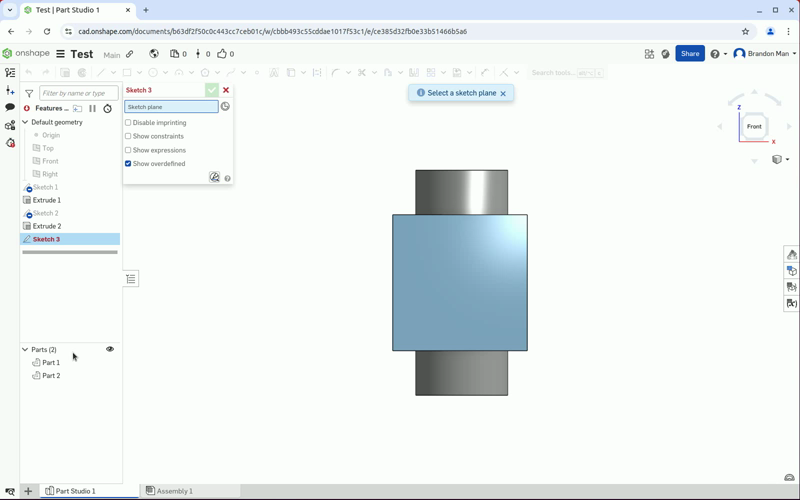
mouse_move(73, 163)
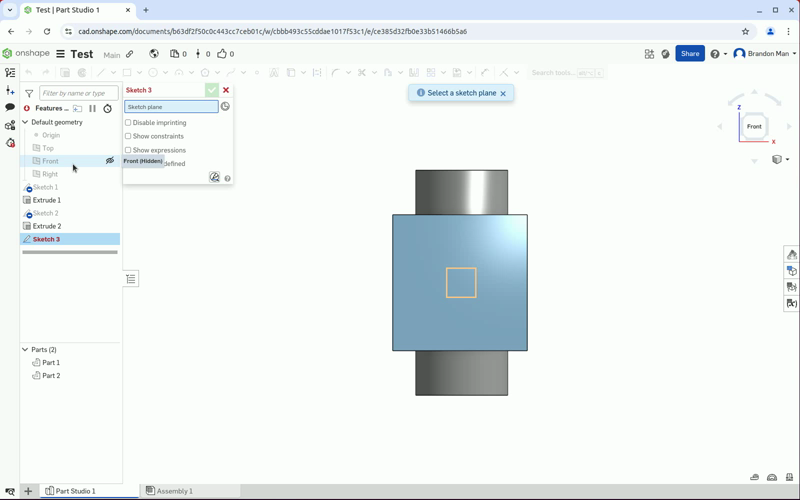
click(73, 163)
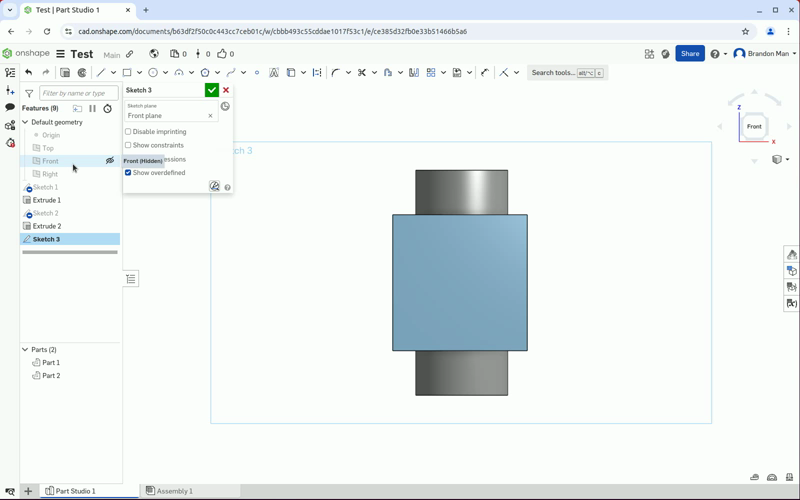
mouse_move(73, 352)
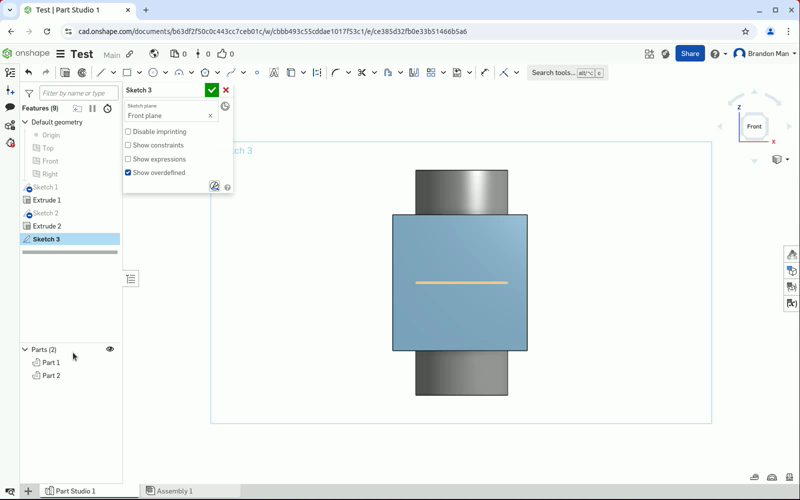
key(y)
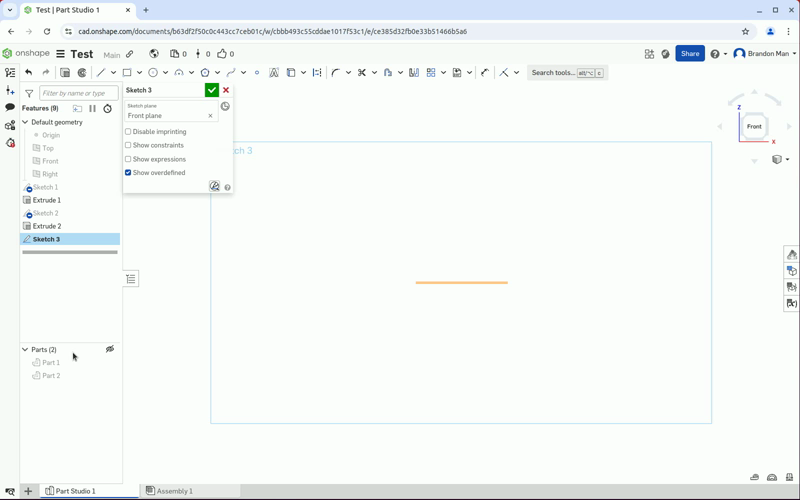
key(c)
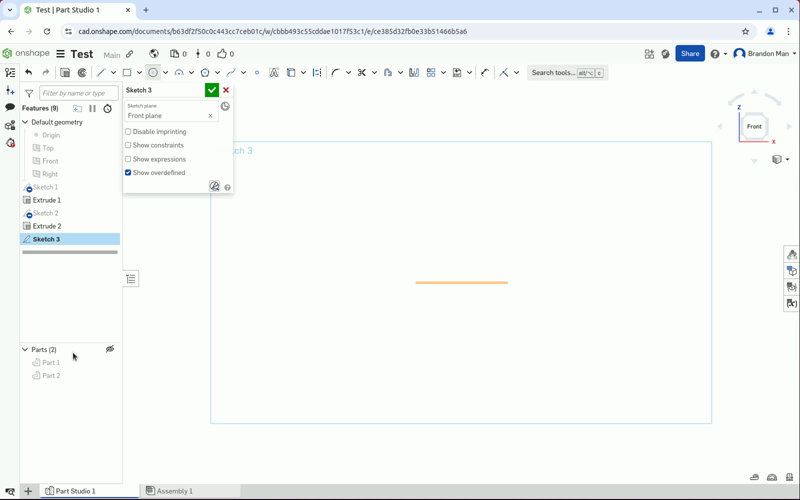
key_down(shift)
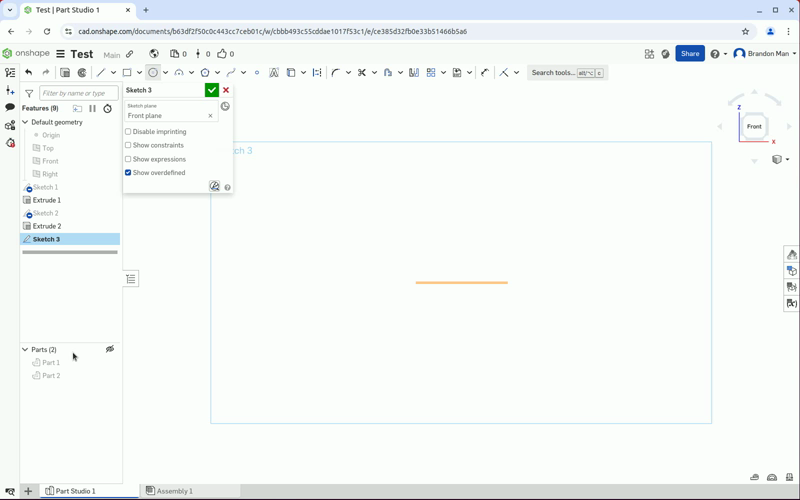
mouse_move(461, 282)
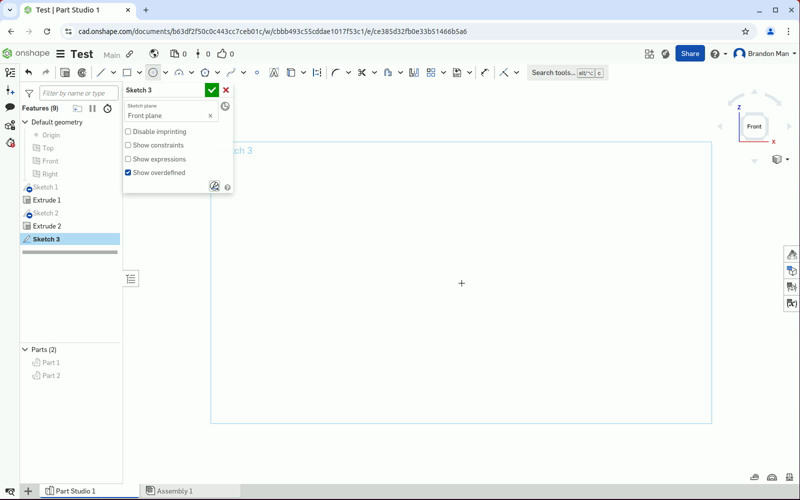
click(461, 282)
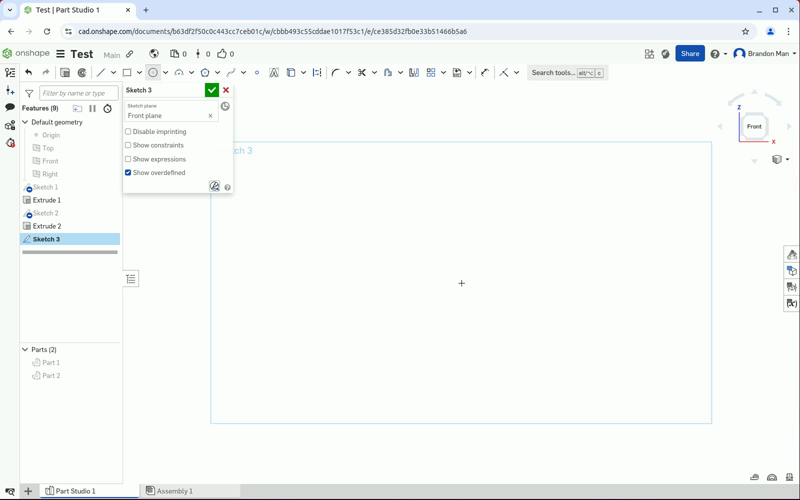
key_up(shift)
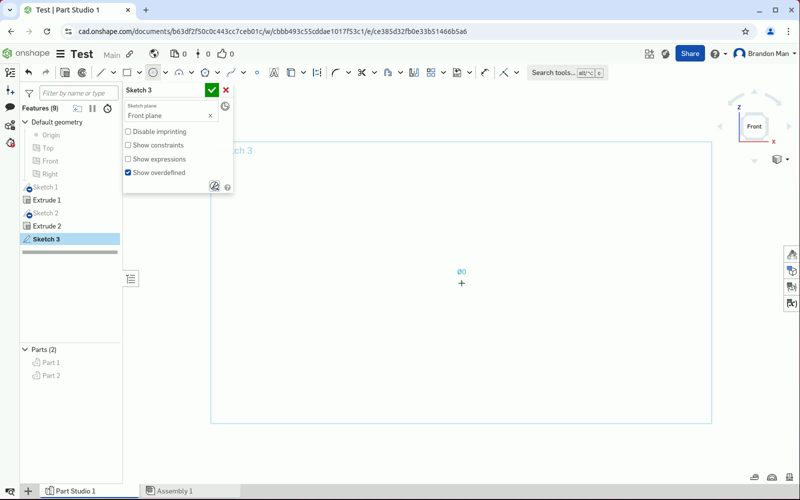
mouse_move(507, 282)
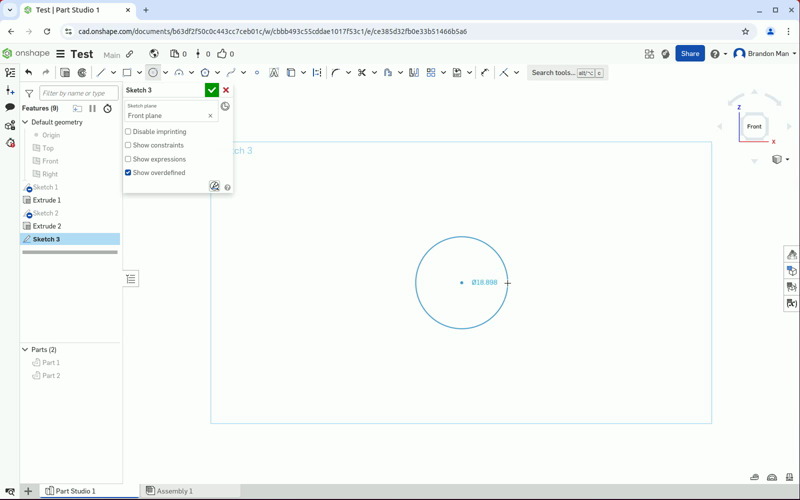
click(507, 282)
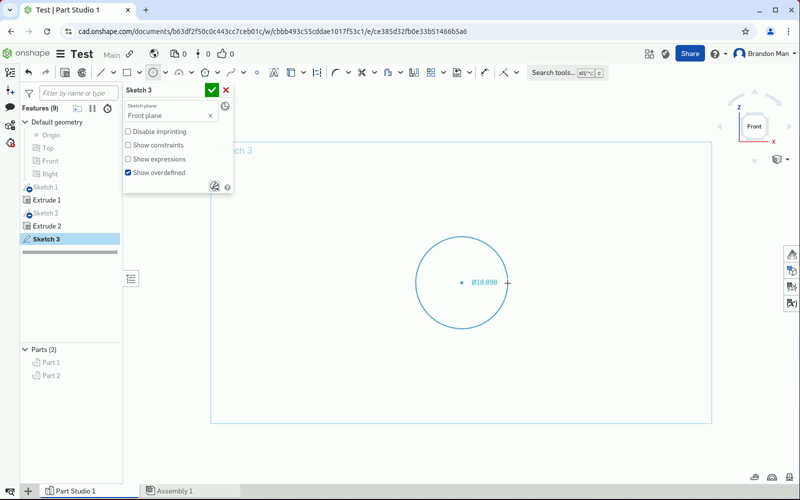
key(esc)
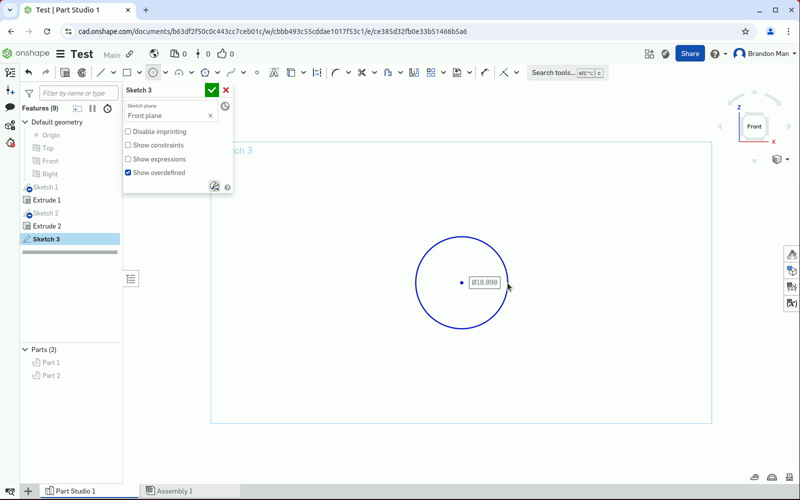
mouse_move(481, 268)
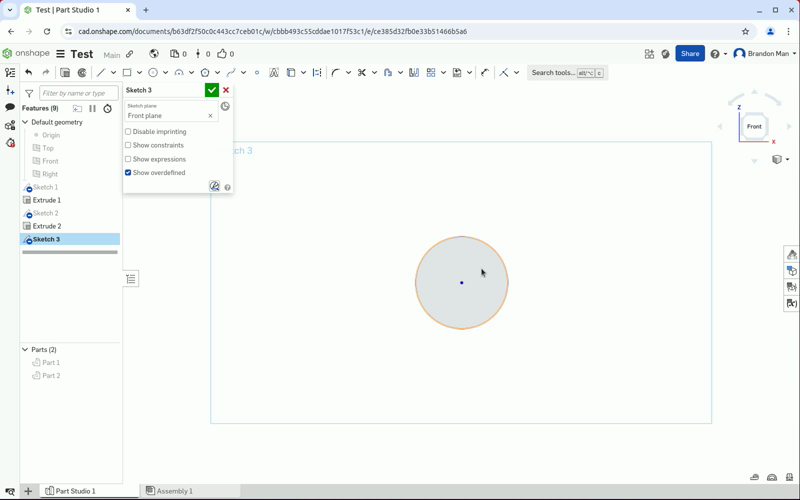
click(481, 268)
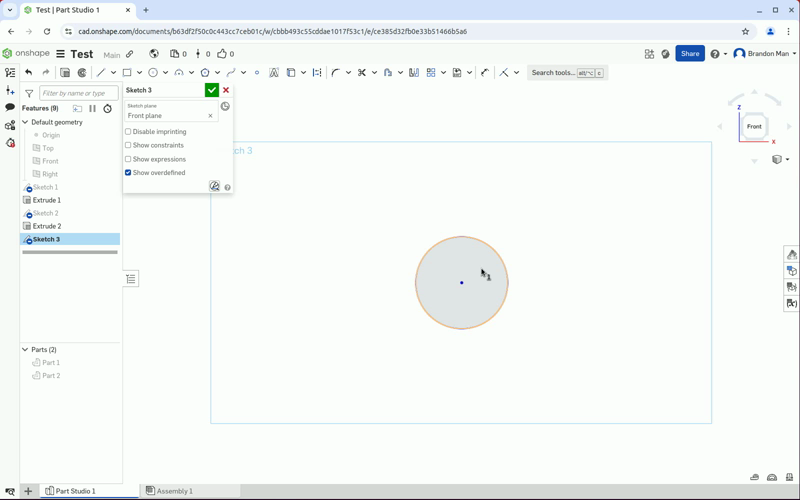
mouse_move(73, 352)
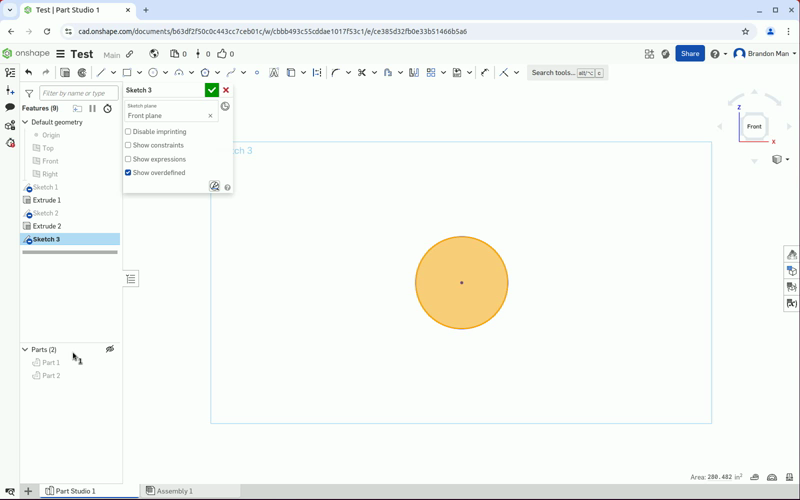
key(shift+y)
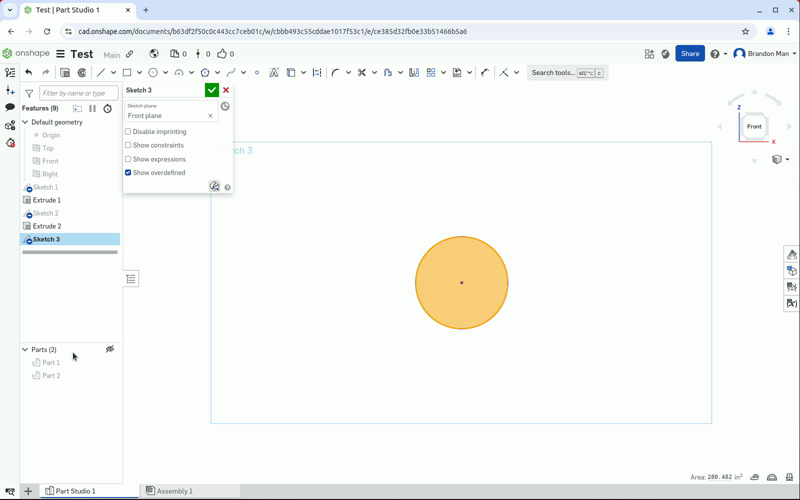
key(shift+e)
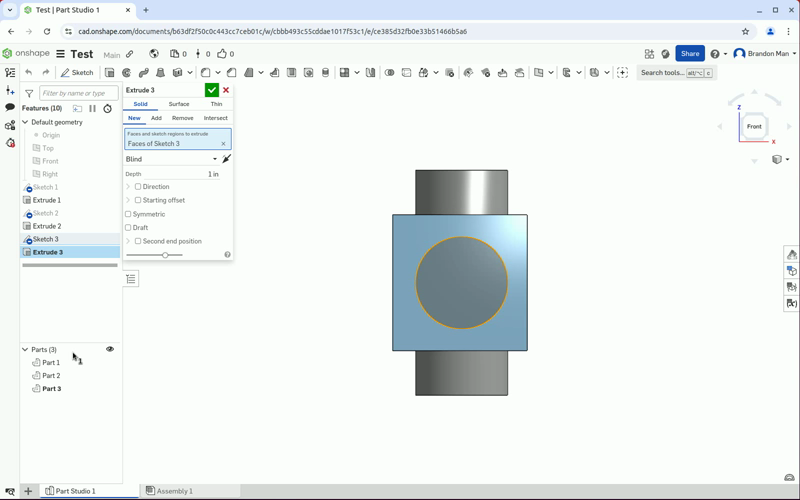
mouse_move(143, 106)
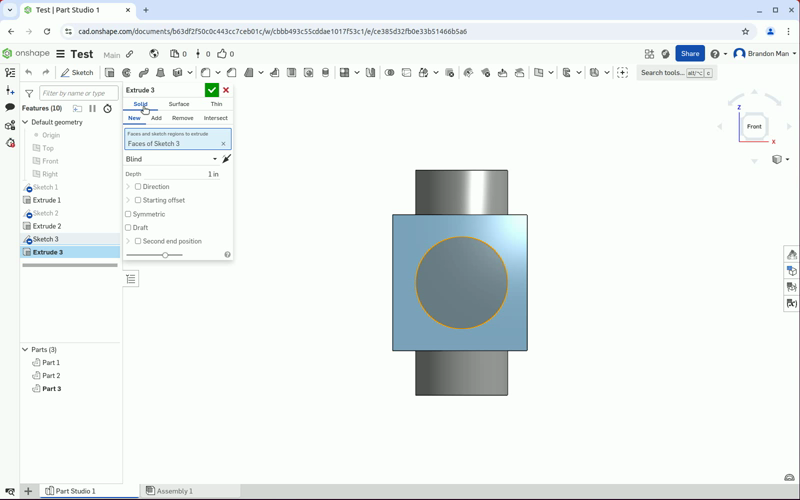
click(143, 106)
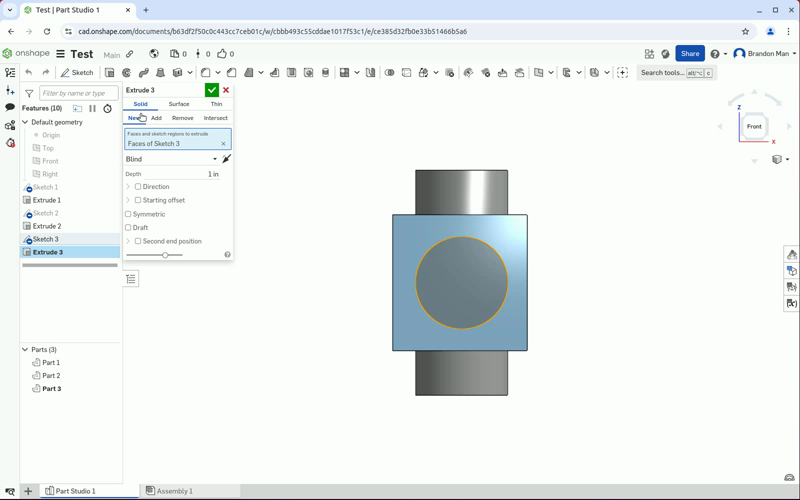
mouse_move(137, 120)
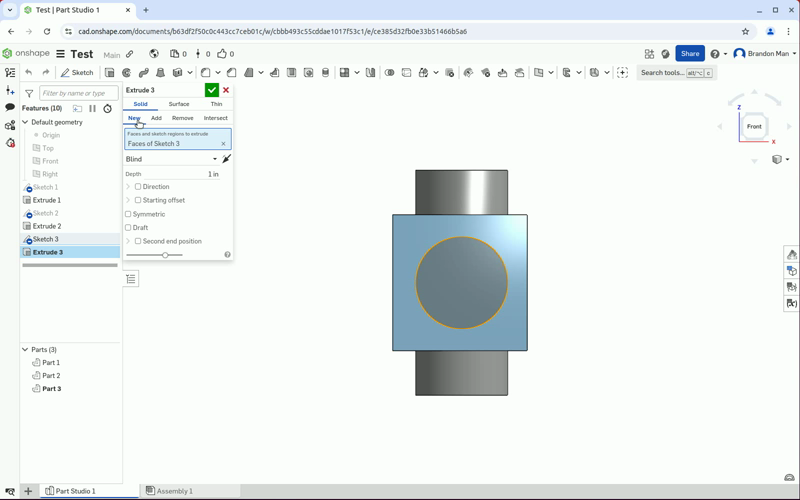
click(137, 120)
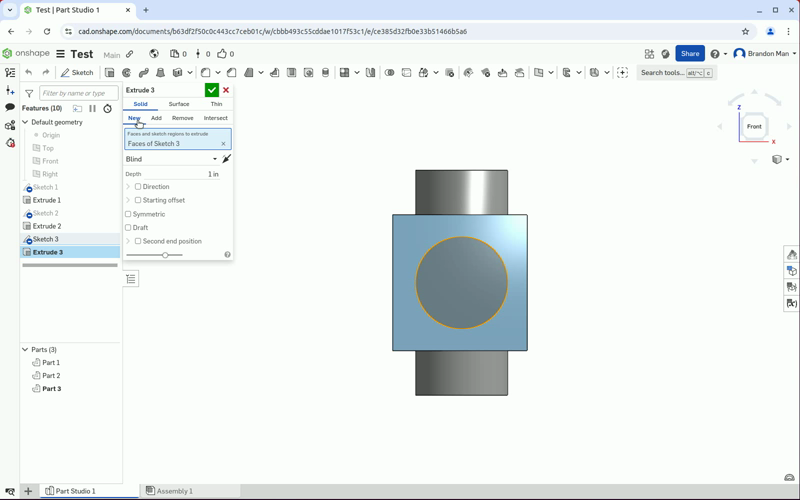
key(tab, 4)
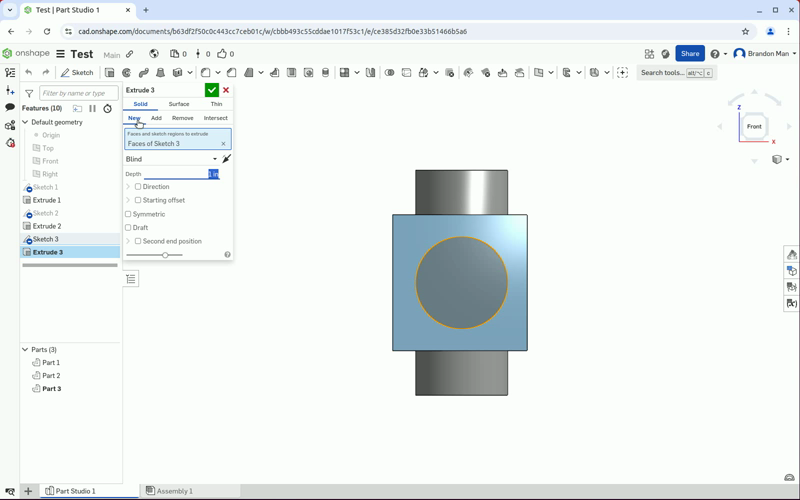
text(46.216)
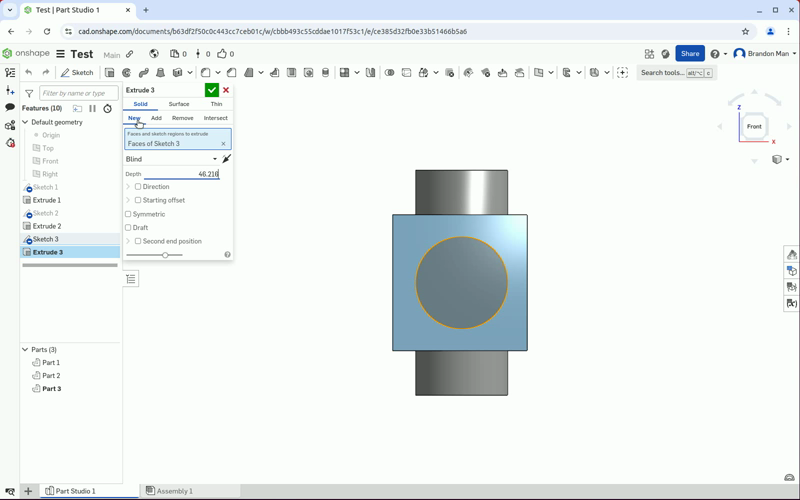
key(tab, 3)
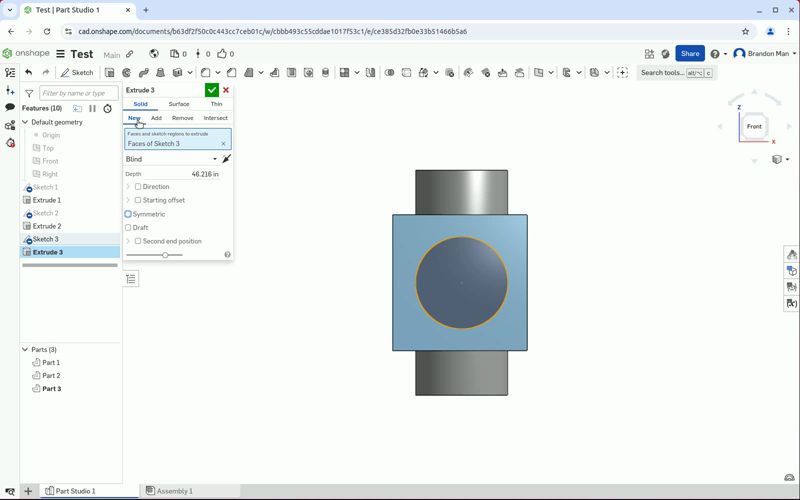
key(space)
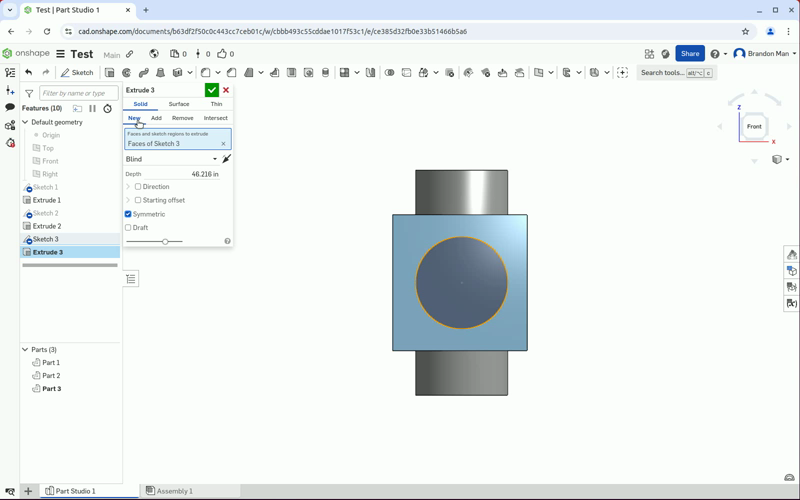
key(enter)
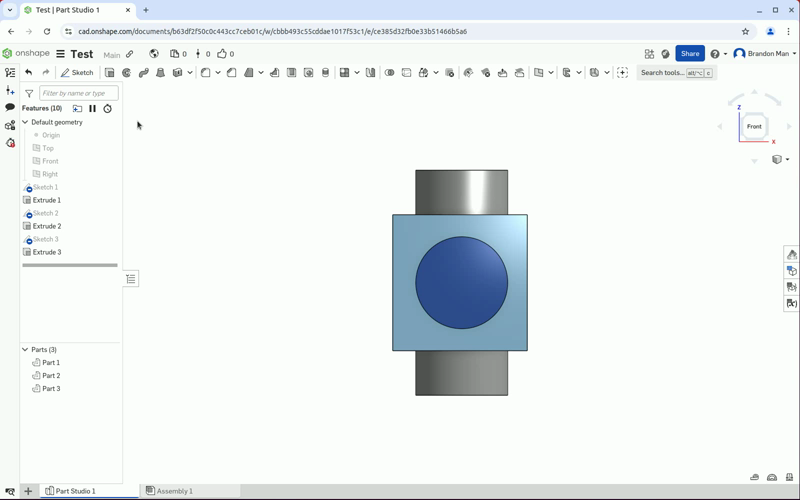
key(shift+h)
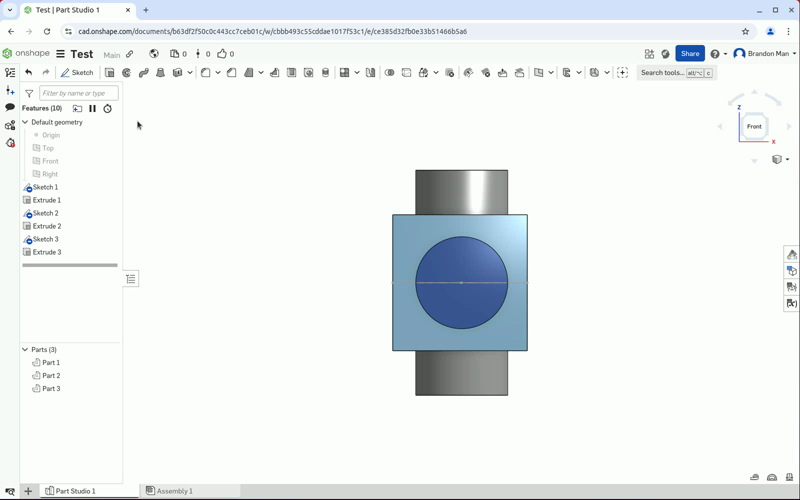
key(shift+h)
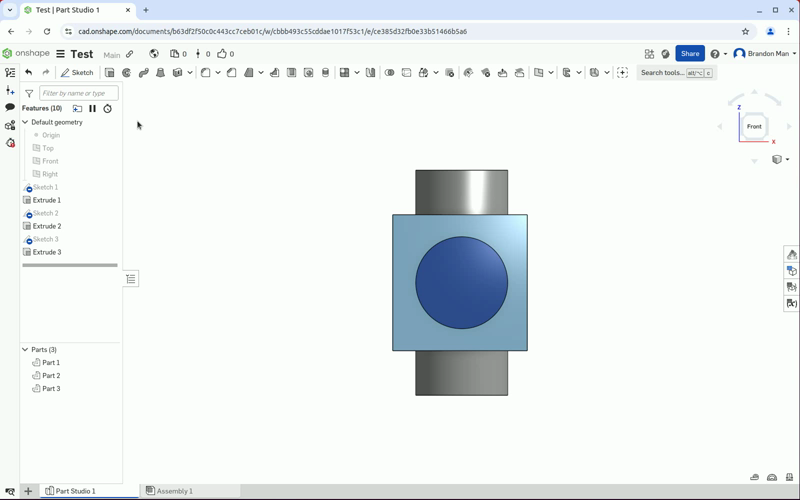
mouse_move(73, 189)
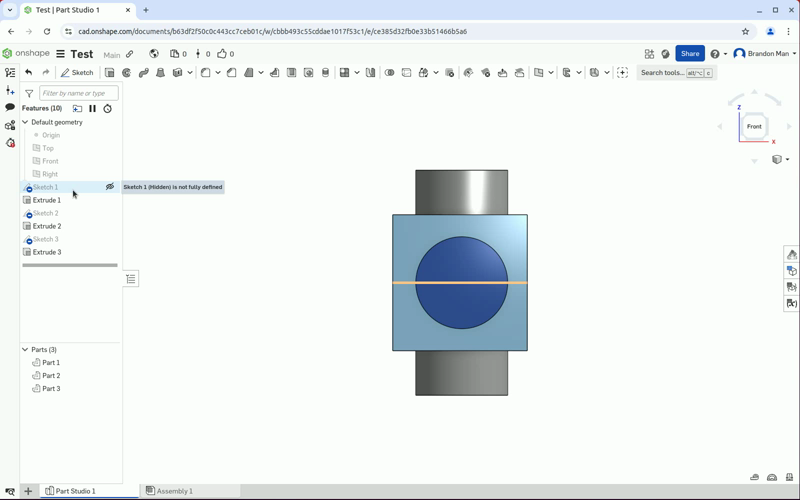
click(73, 189)
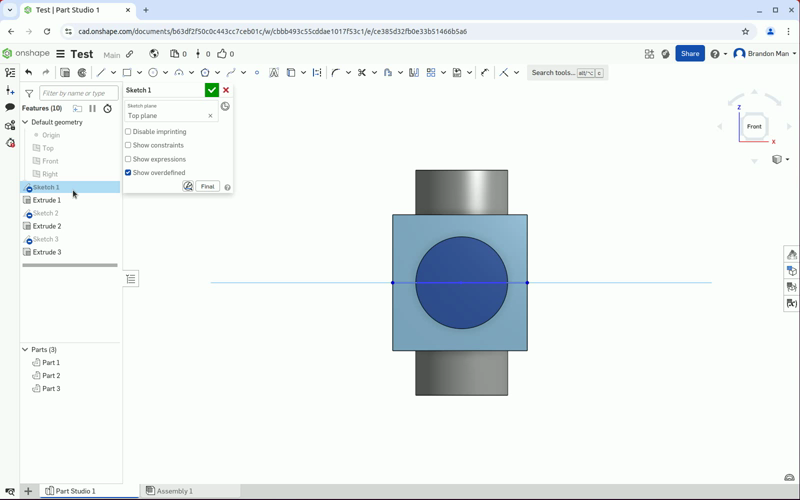
mouse_move(229, 92)
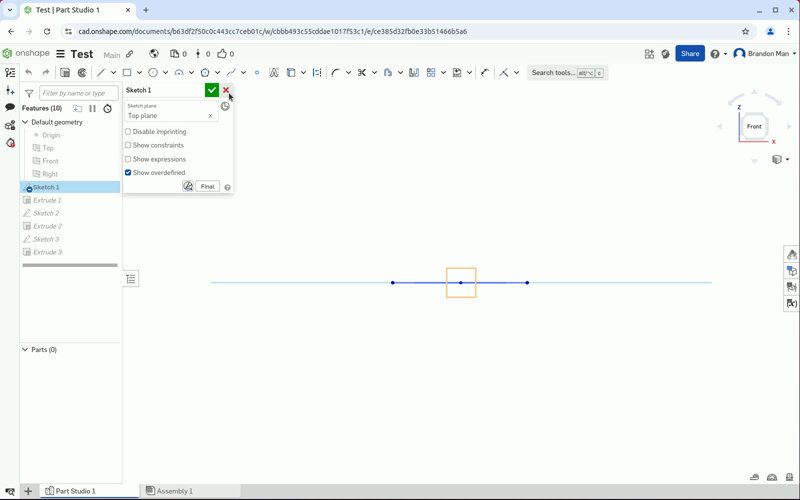
click(229, 92)
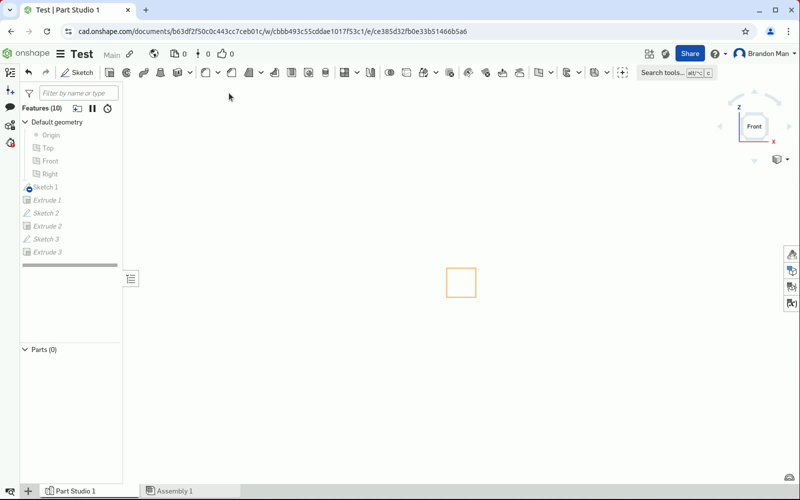
mouse_move(73, 352)
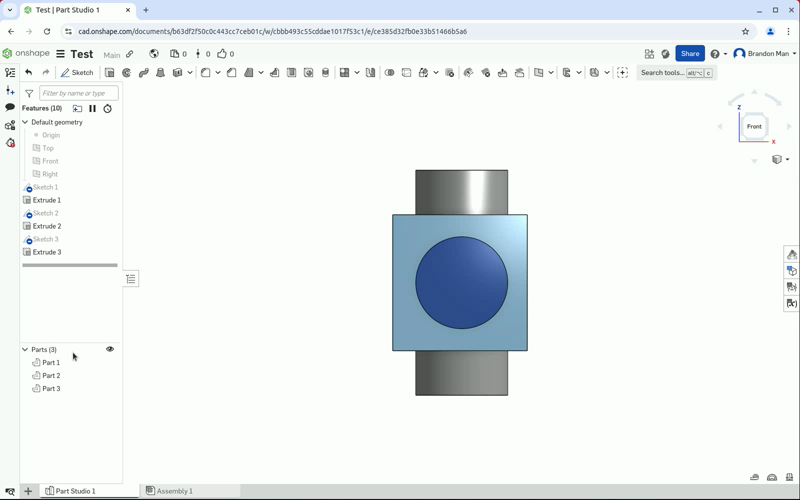
key(y)
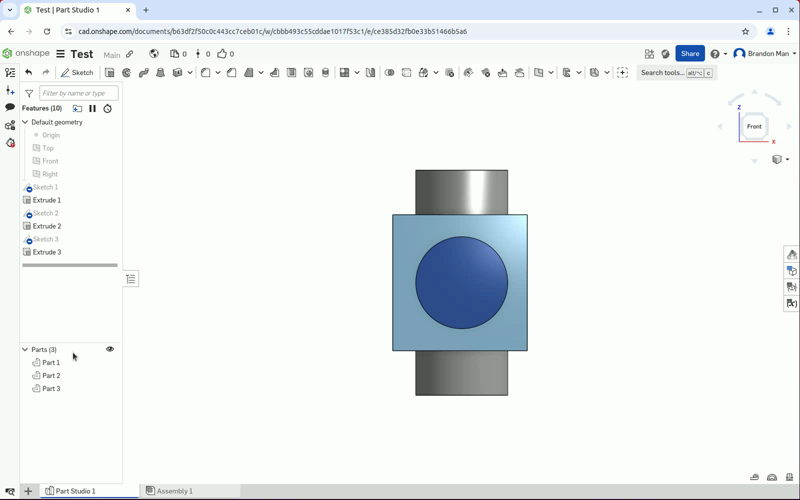
key(shift+p)
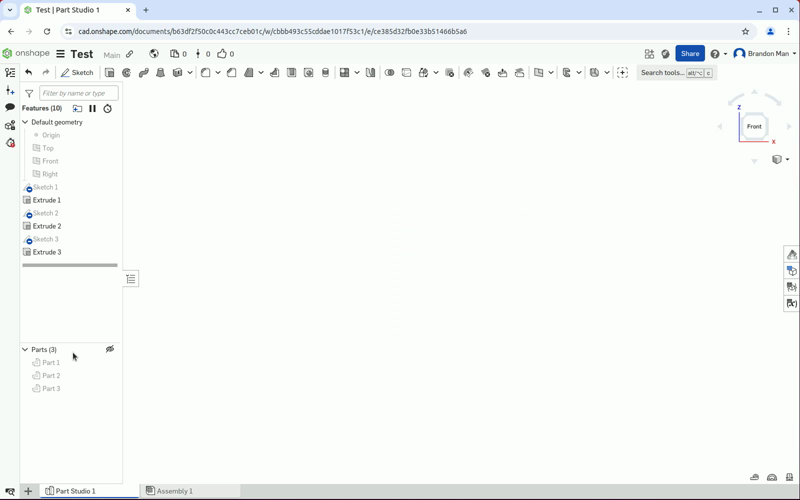
key(space)
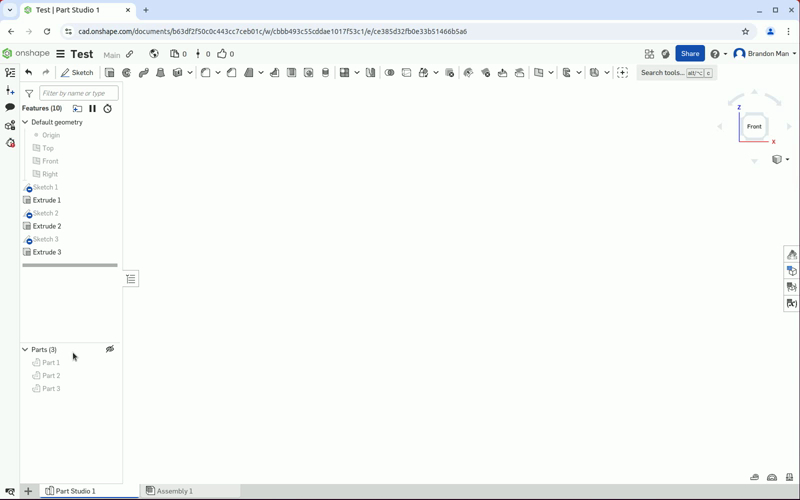
key_down(shift)
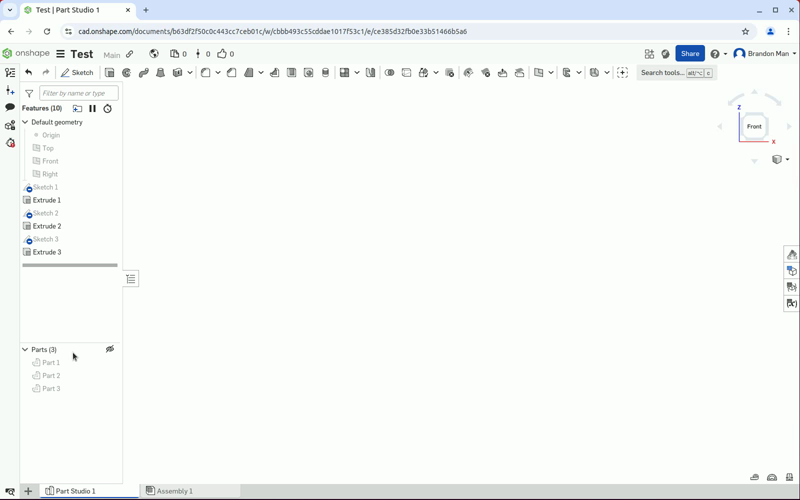
key(left)
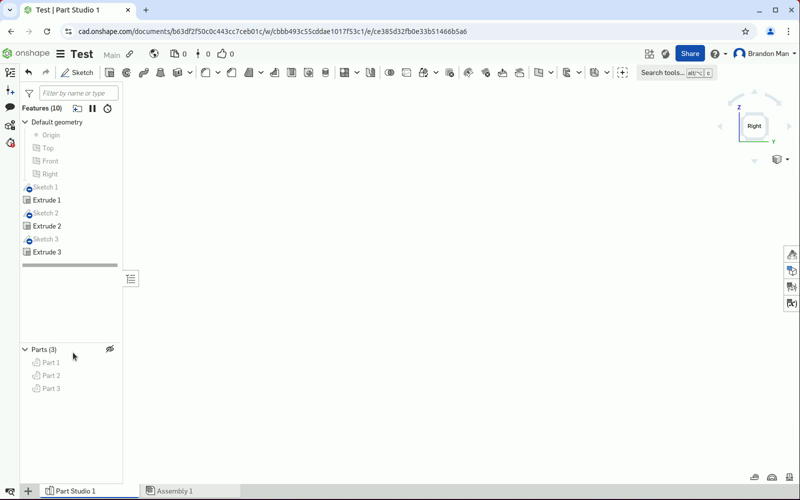
key_up(shift)
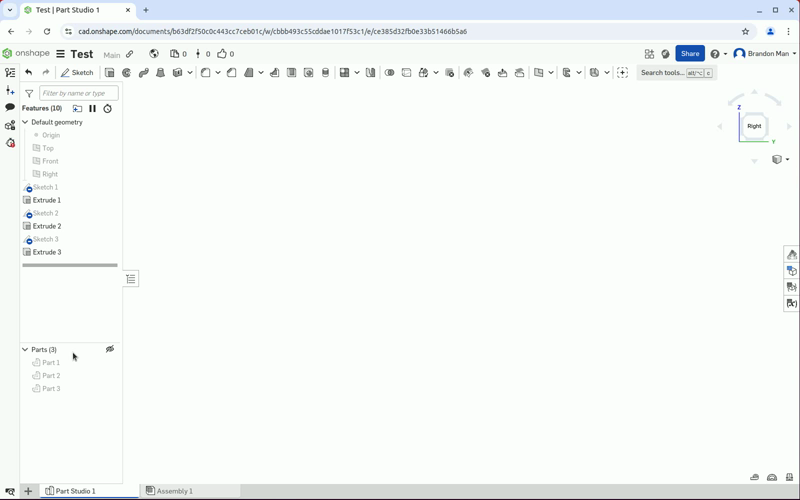
mouse_move(73, 352)
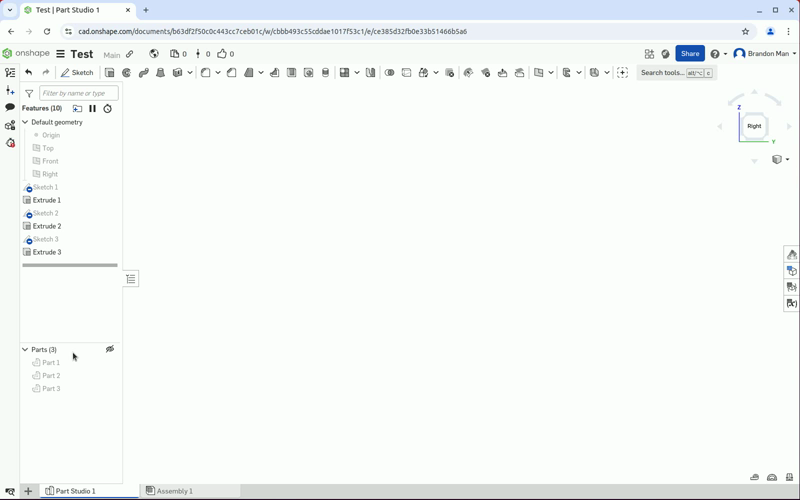
key(shift+y)
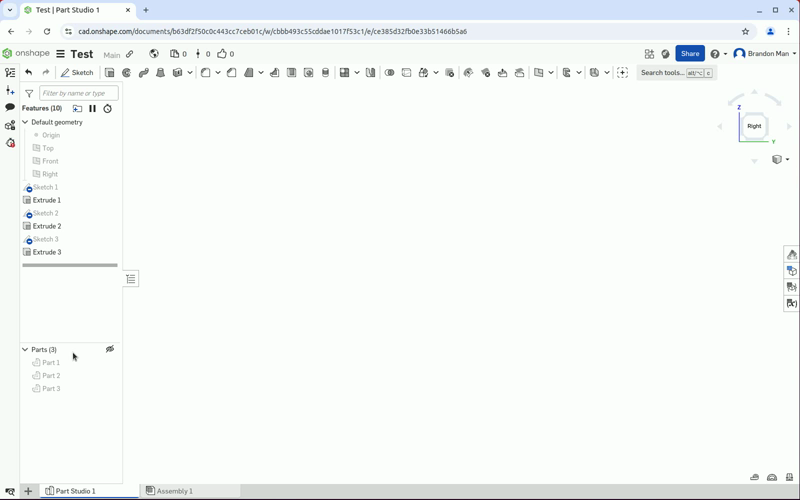
key(shift+s)
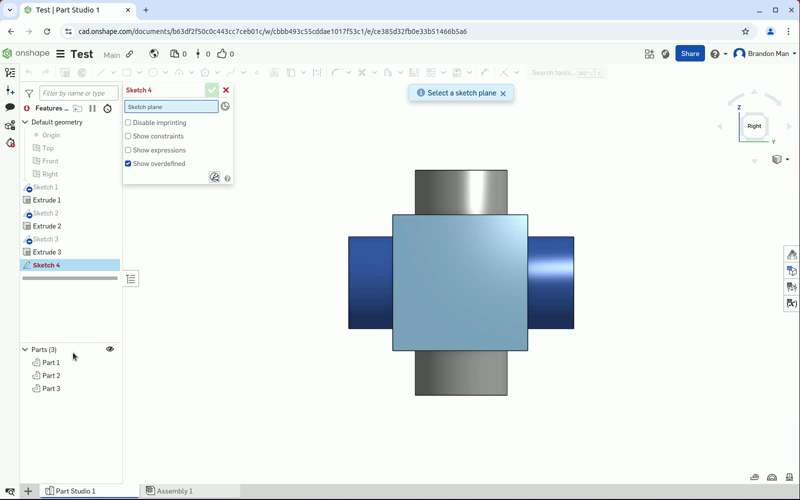
mouse_move(73, 176)
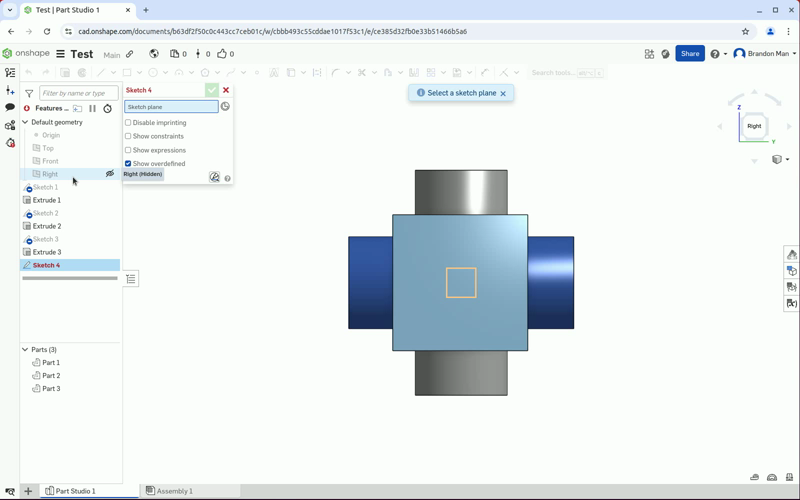
click(73, 176)
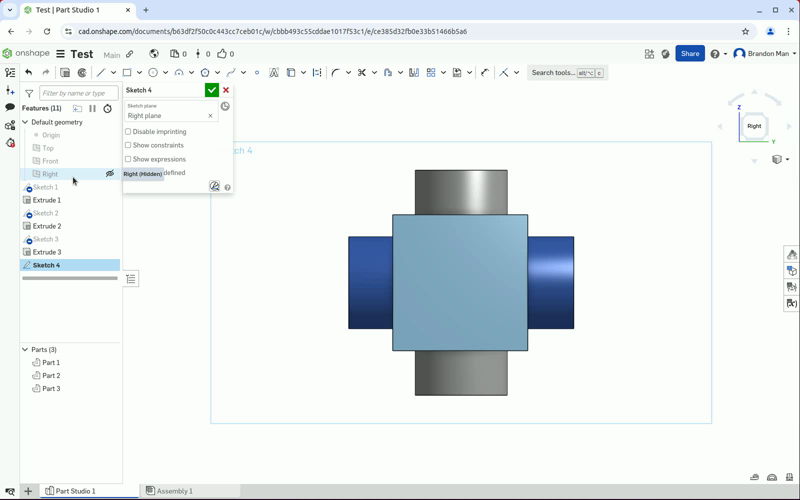
mouse_move(73, 352)
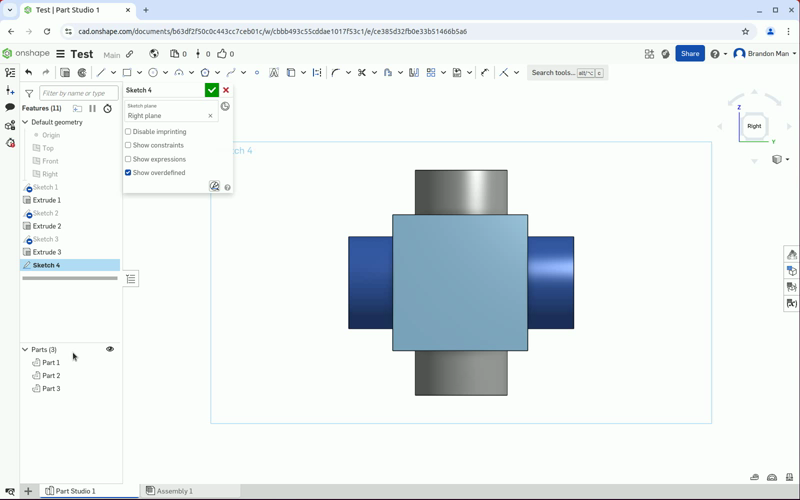
key(y)
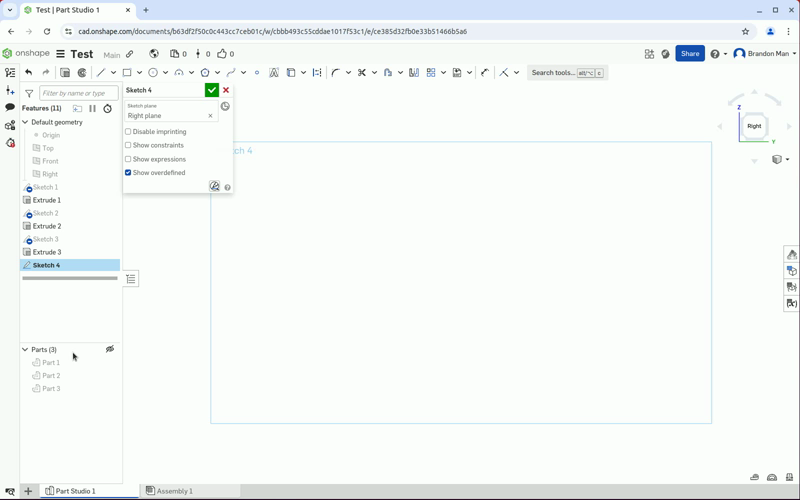
key(c)
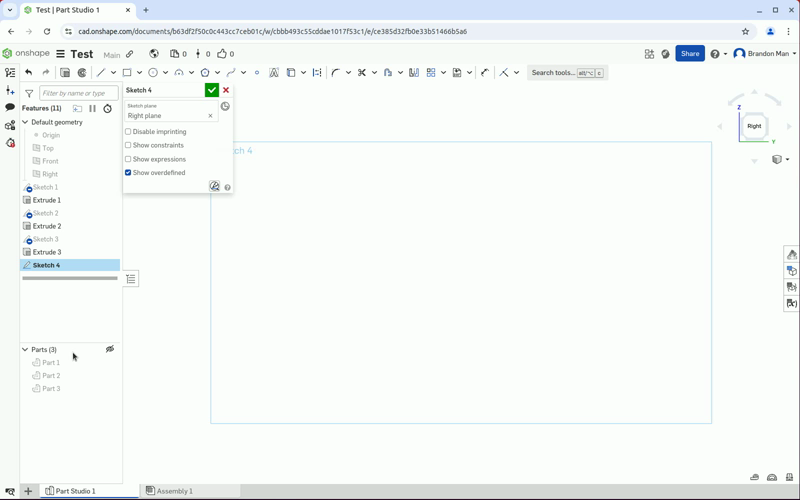
key_down(shift)
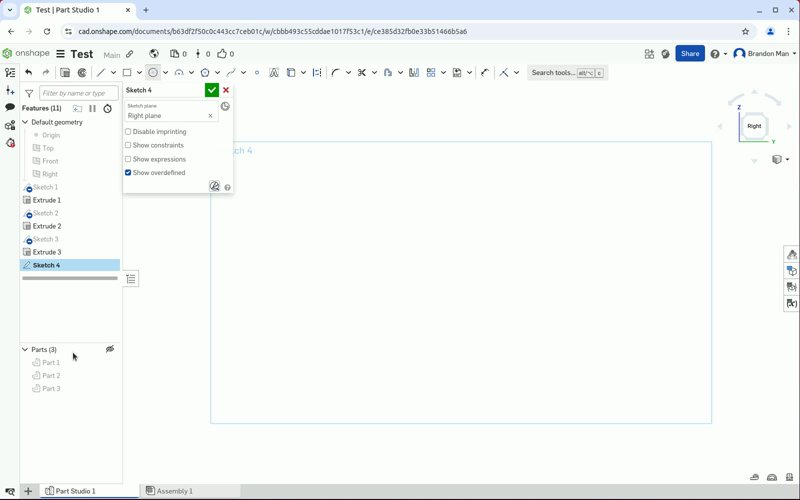
mouse_move(461, 282)
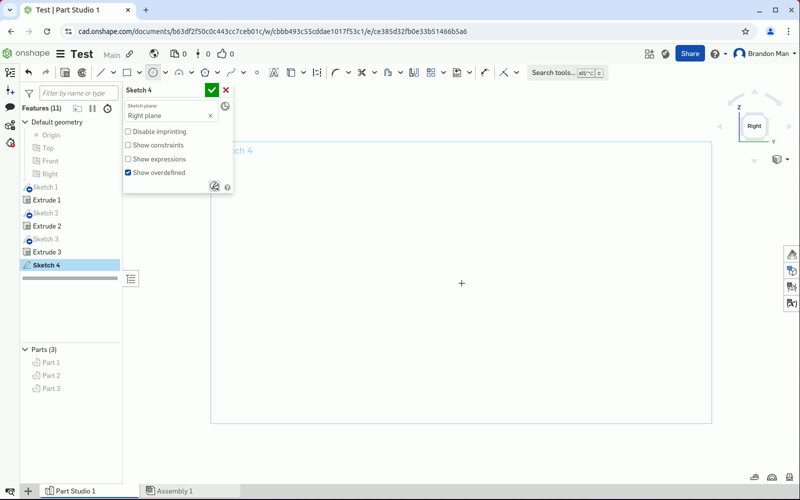
click(461, 282)
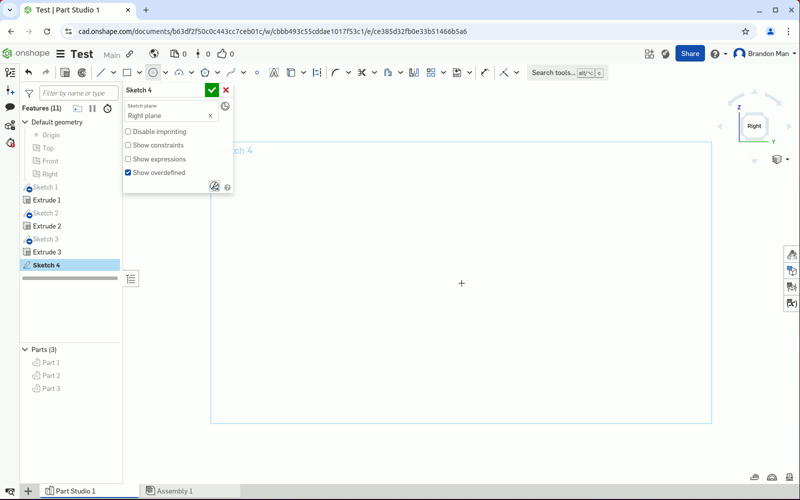
key_up(shift)
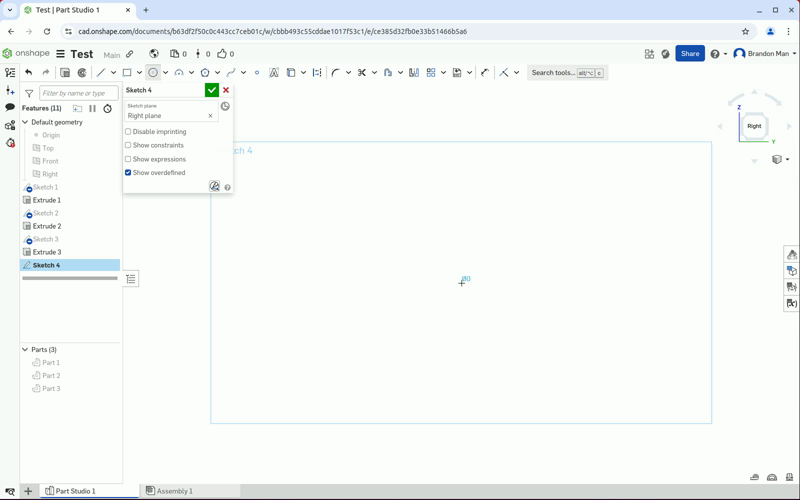
mouse_move(507, 282)
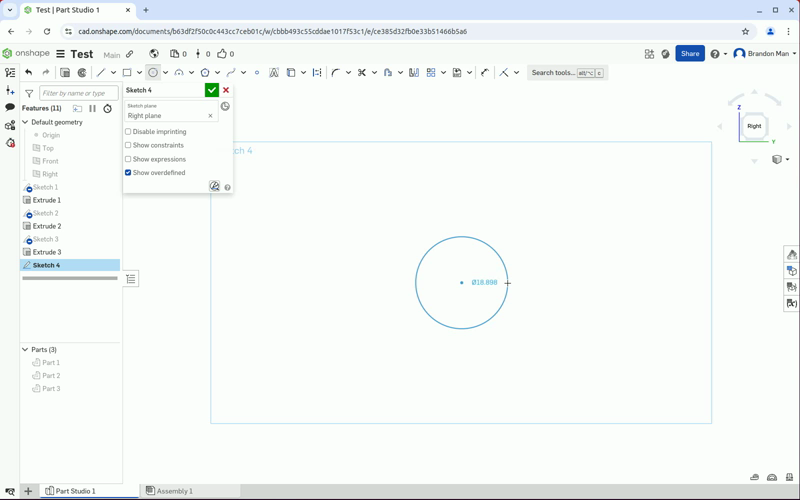
click(507, 282)
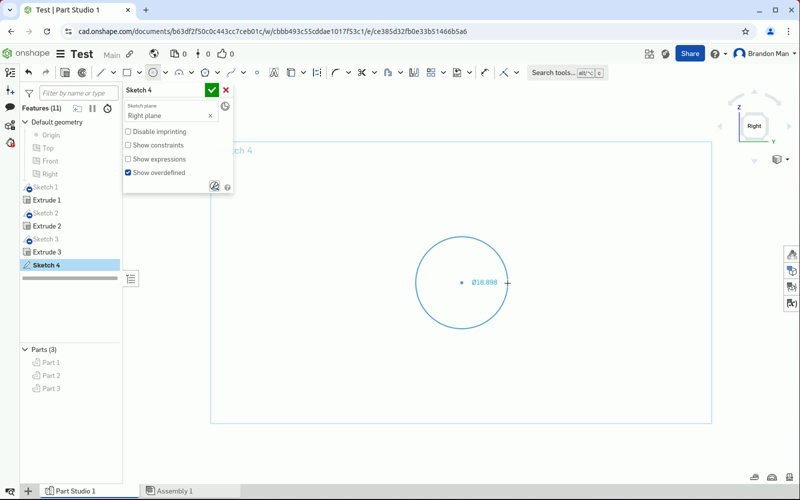
key(esc)
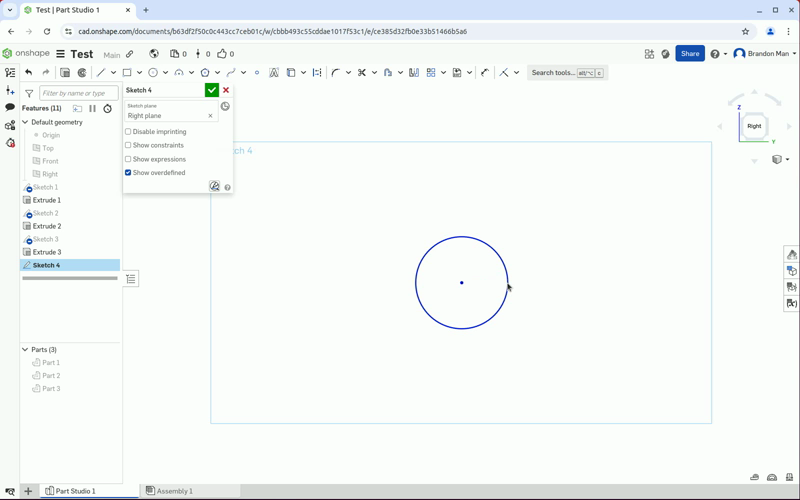
mouse_move(429, 285)
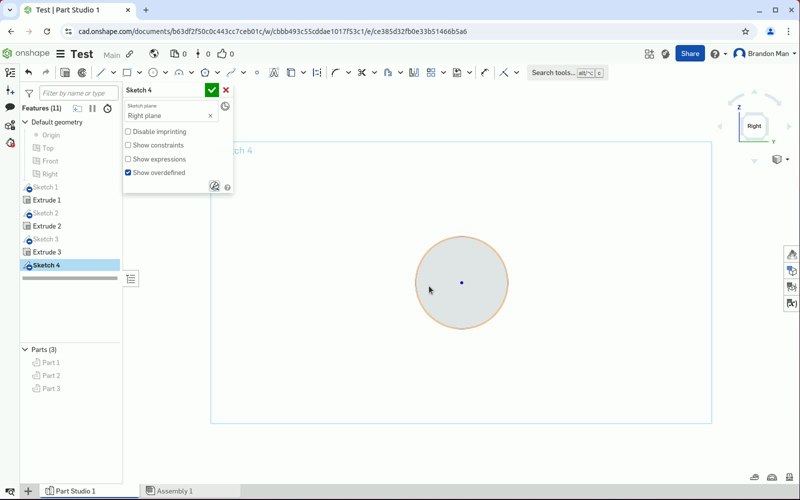
click(429, 285)
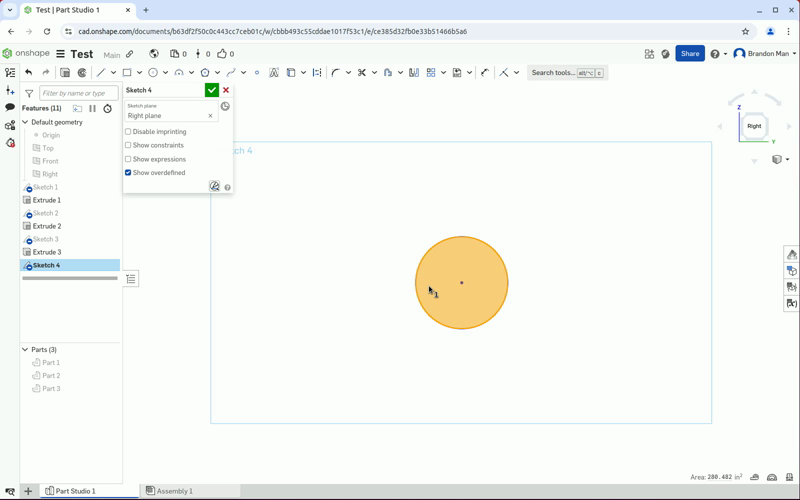
mouse_move(73, 352)
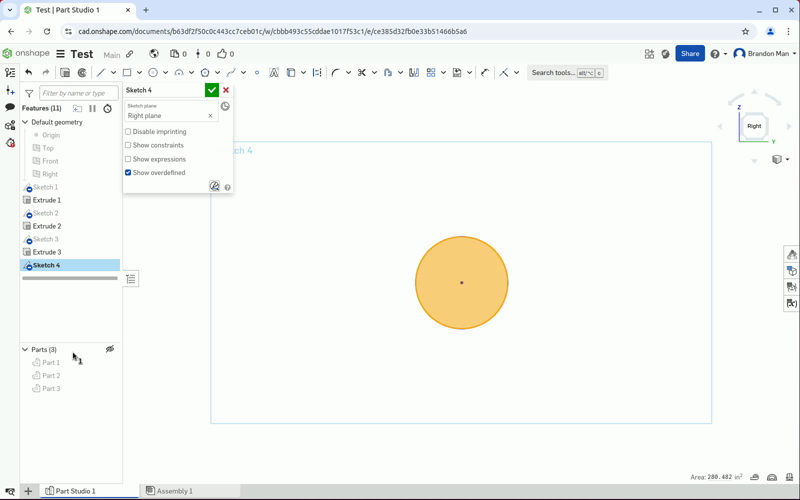
key(shift+y)
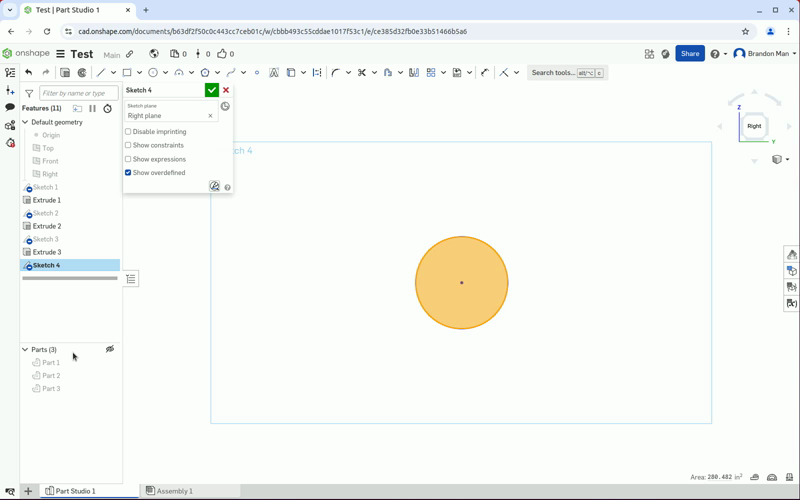
key(shift+e)
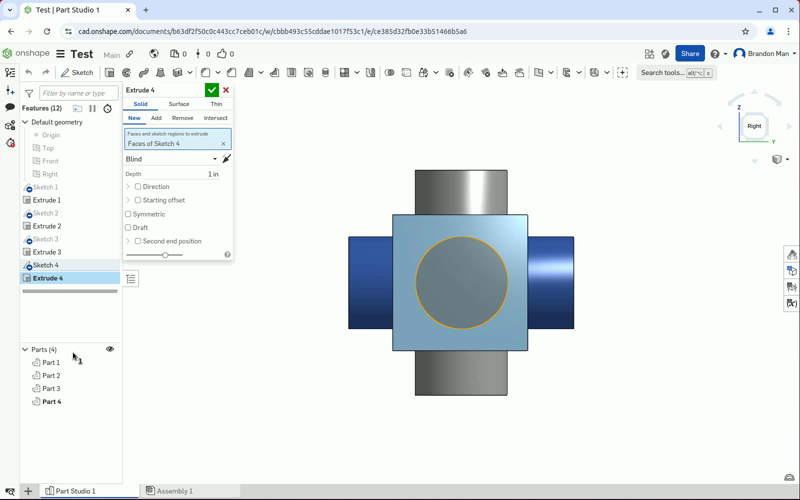
mouse_move(143, 106)
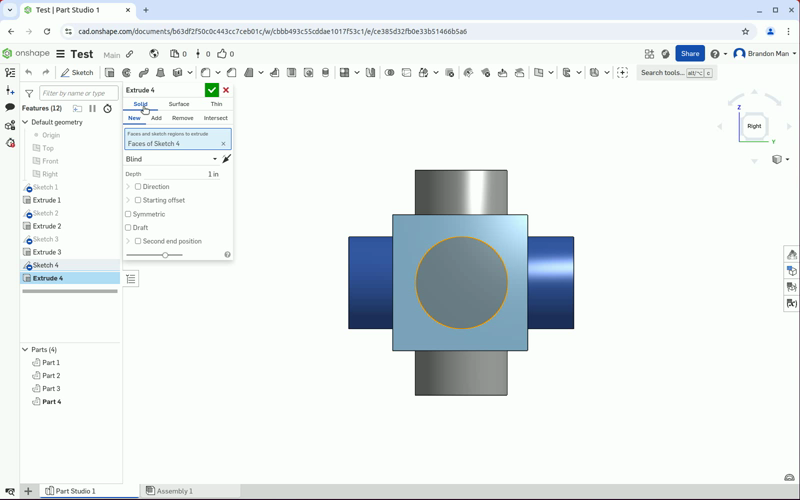
click(143, 106)
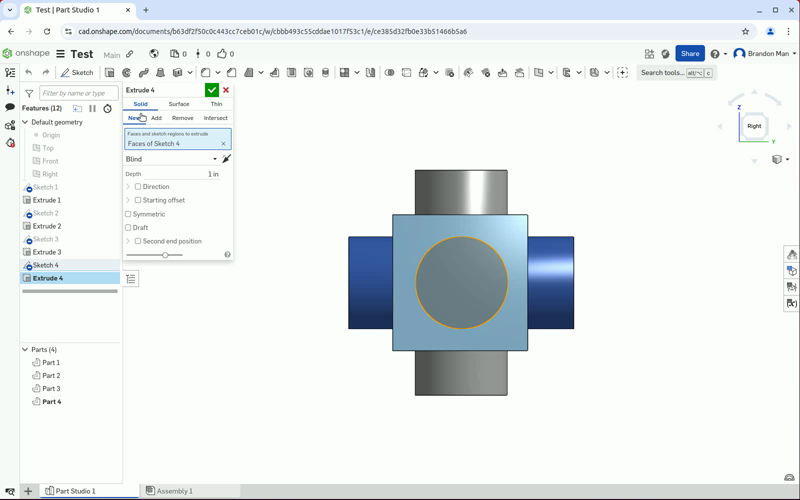
mouse_move(137, 120)
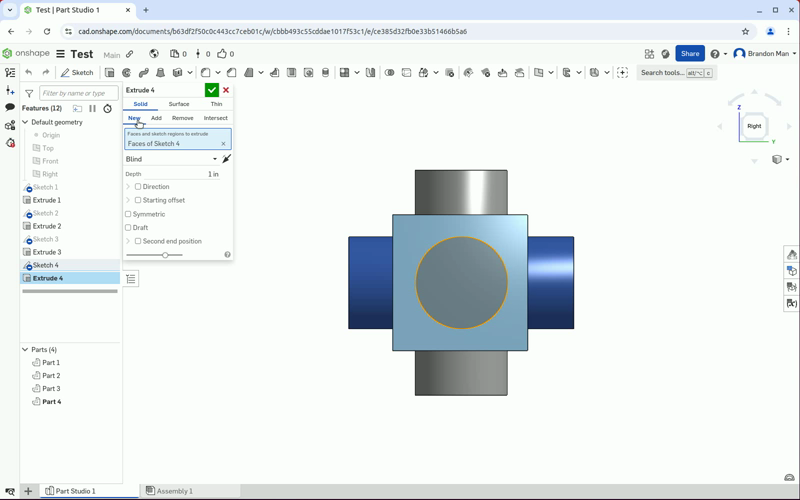
click(137, 120)
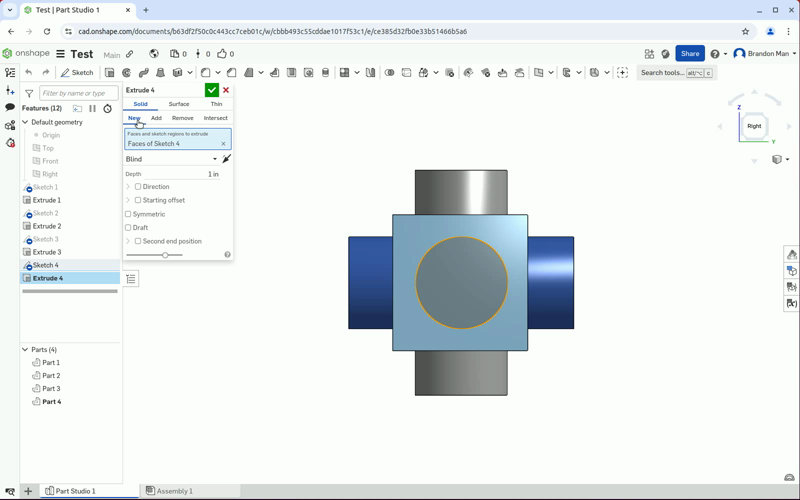
key(tab, 4)
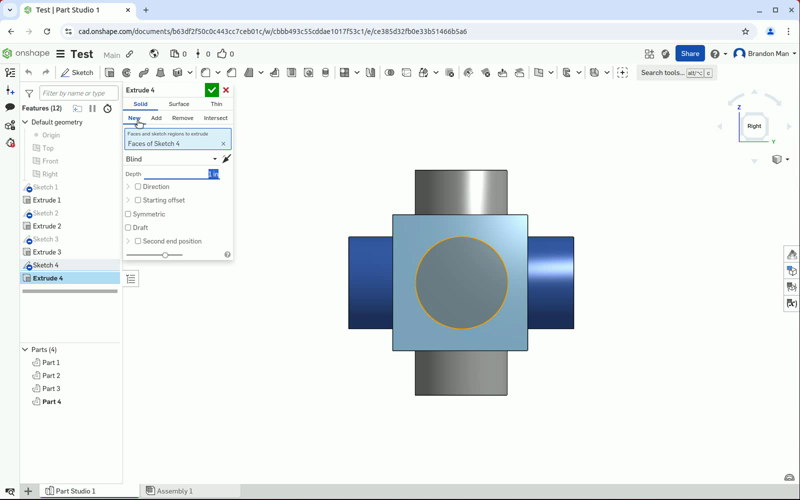
text(46.216)
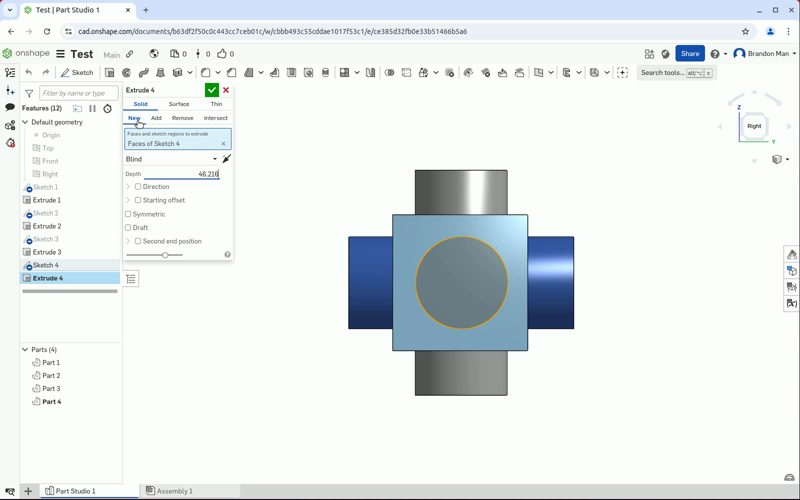
key(tab, 3)
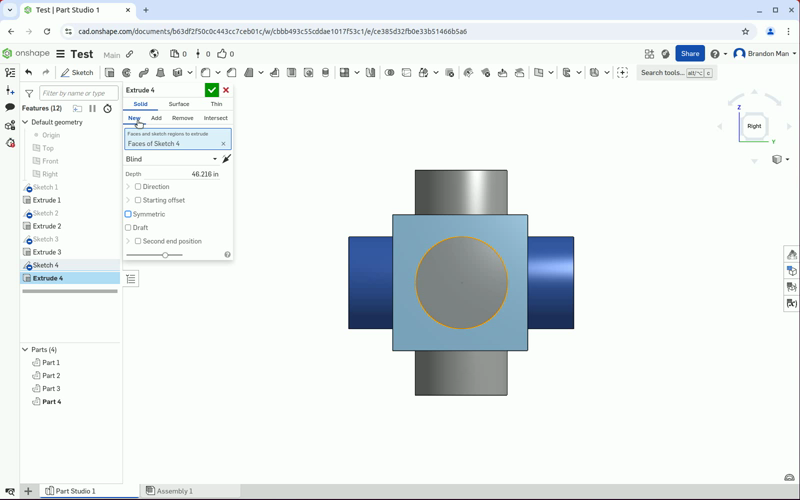
key(space)
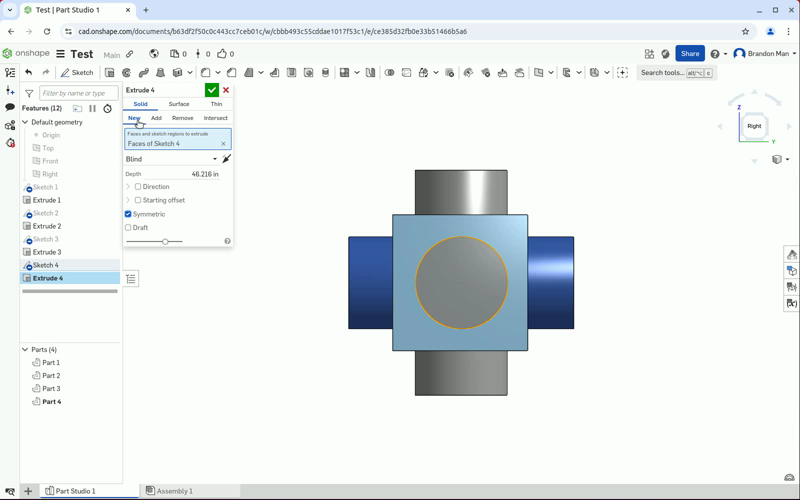
key(enter)
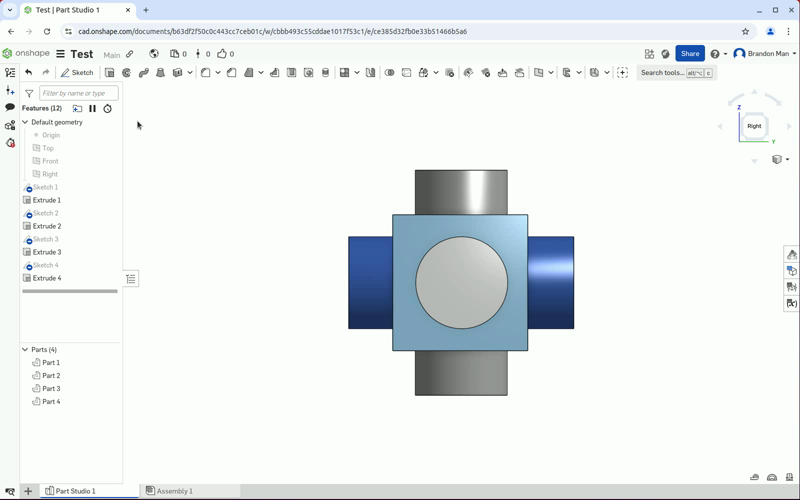
key(shift+h)
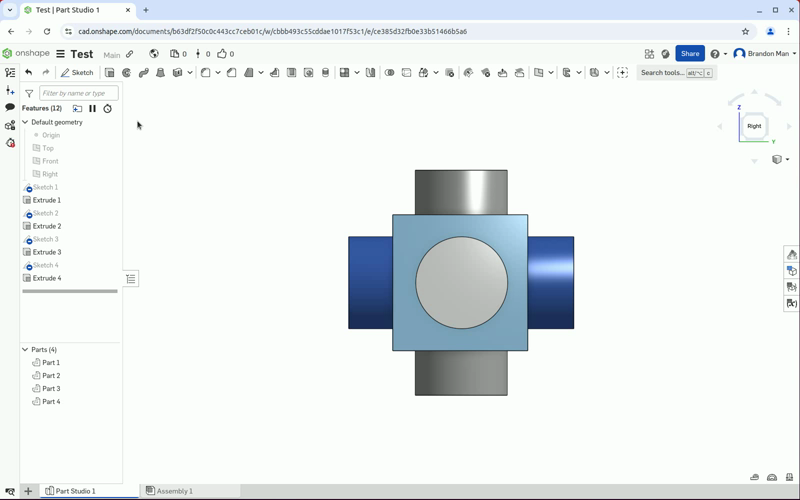
key(shift+h)
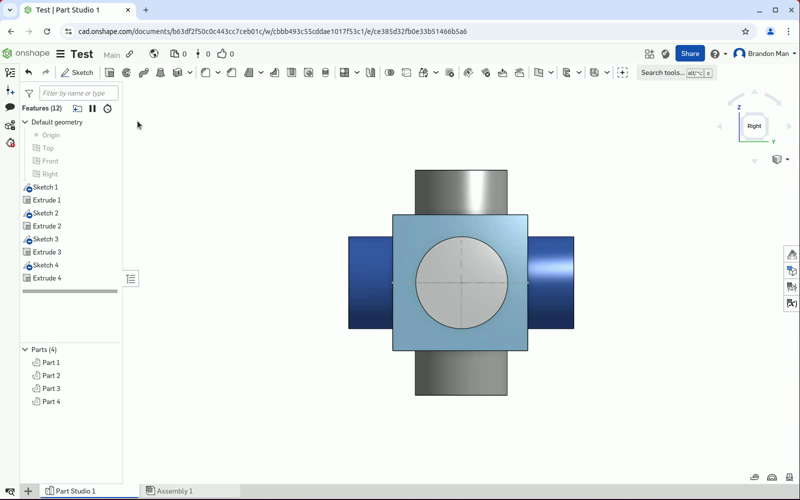
key(shift+7)
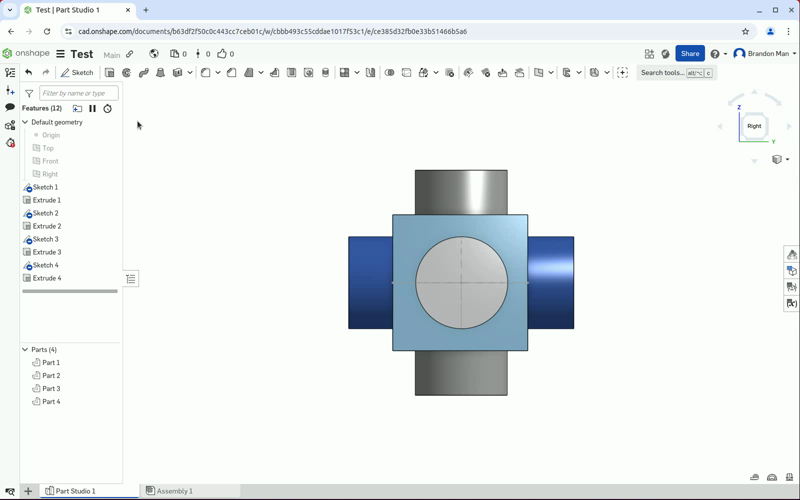
key(right, 2)
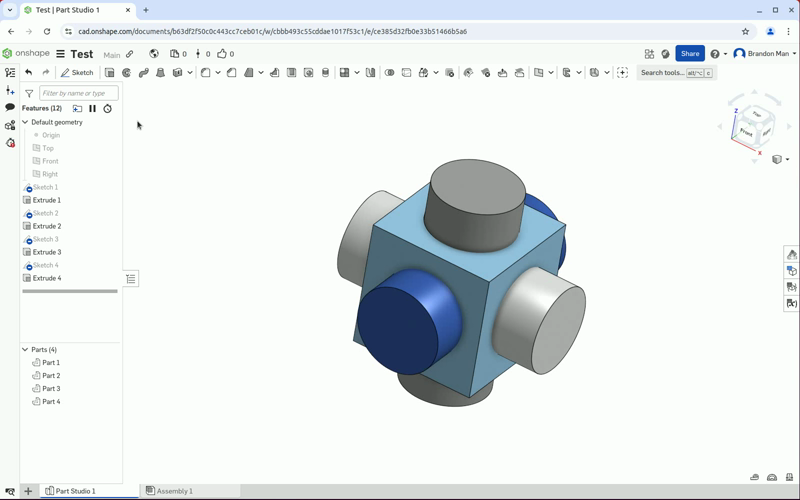
key(down, 2)
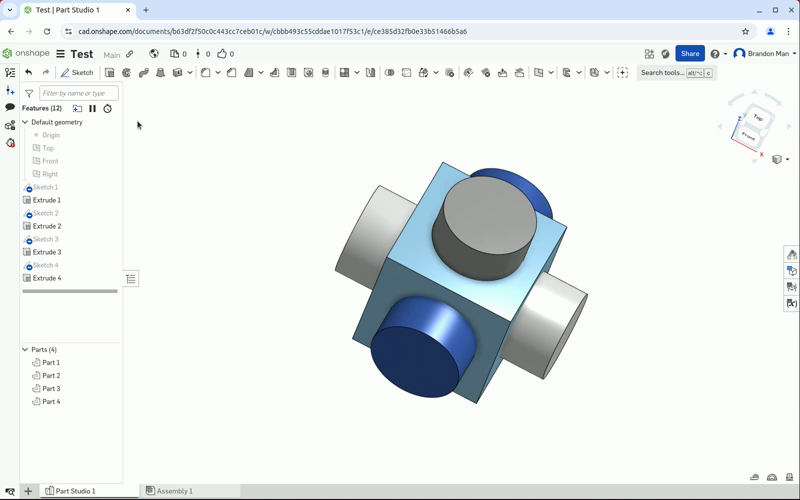
key(up, 2)
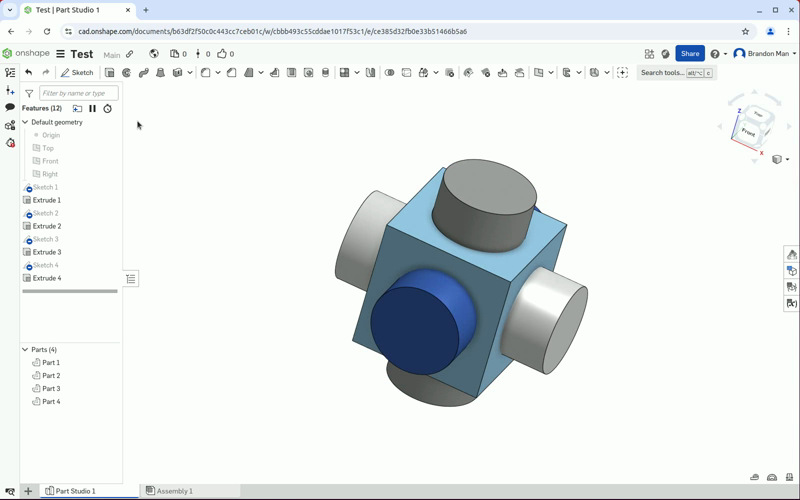
key(left, 2)
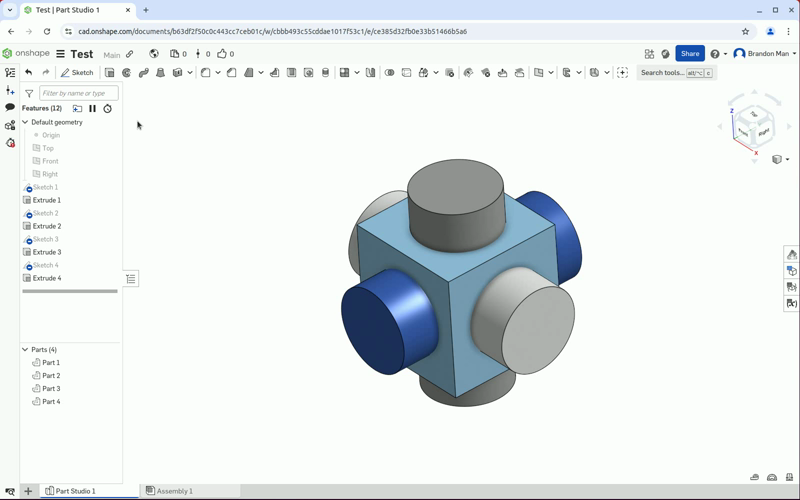
mouse_move(73, 189)
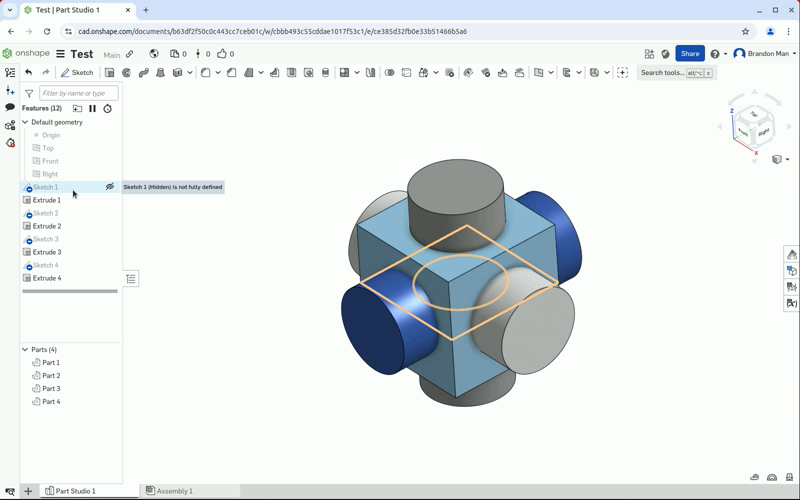
click(73, 189)